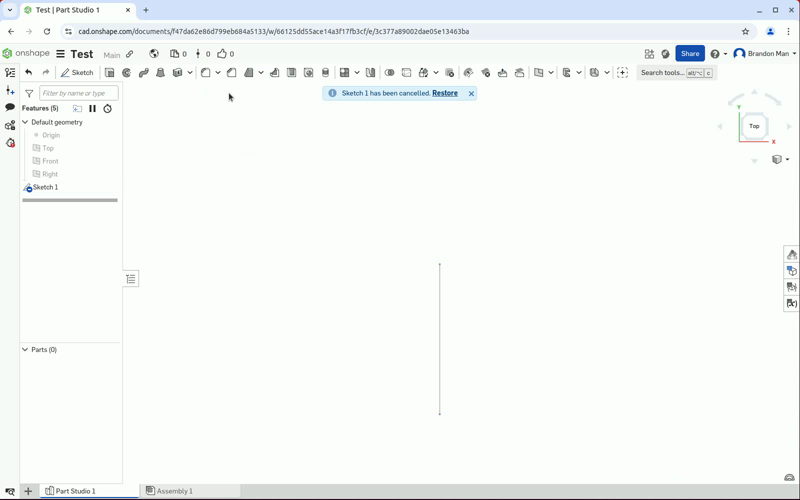
key(shift+h)
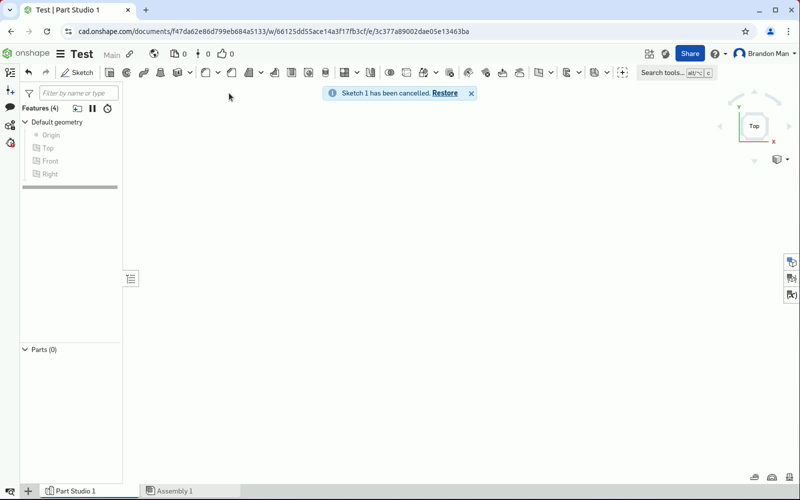
mouse_move(73, 352)
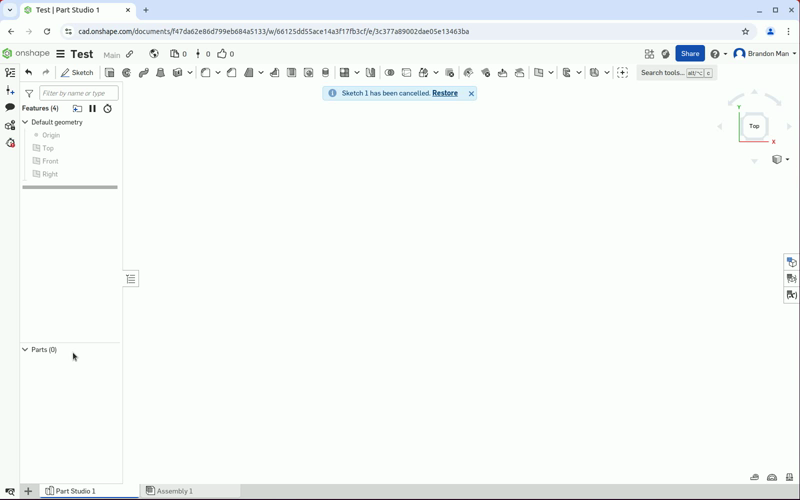
key(y)
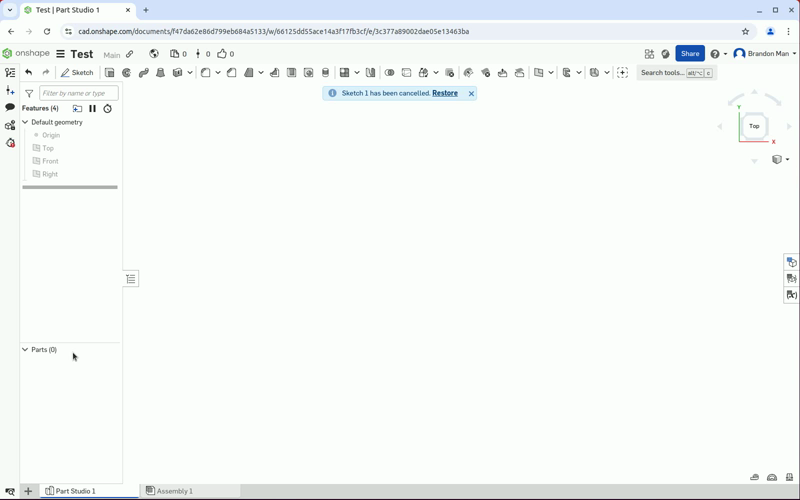
key(shift+p)
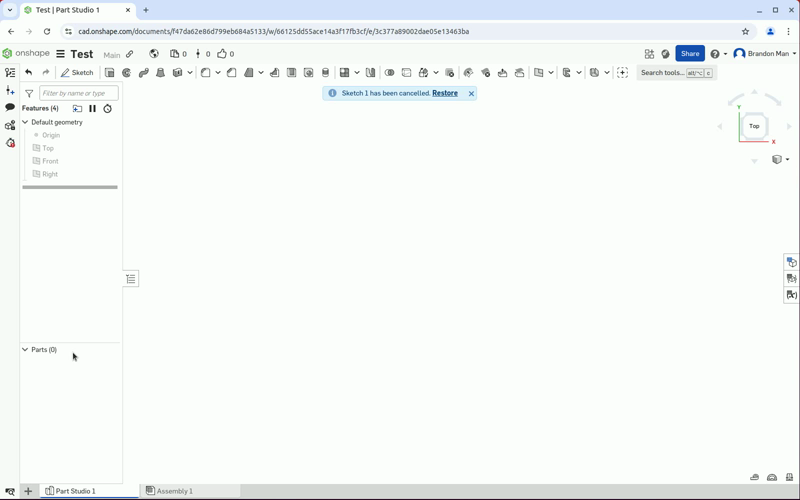
key(space)
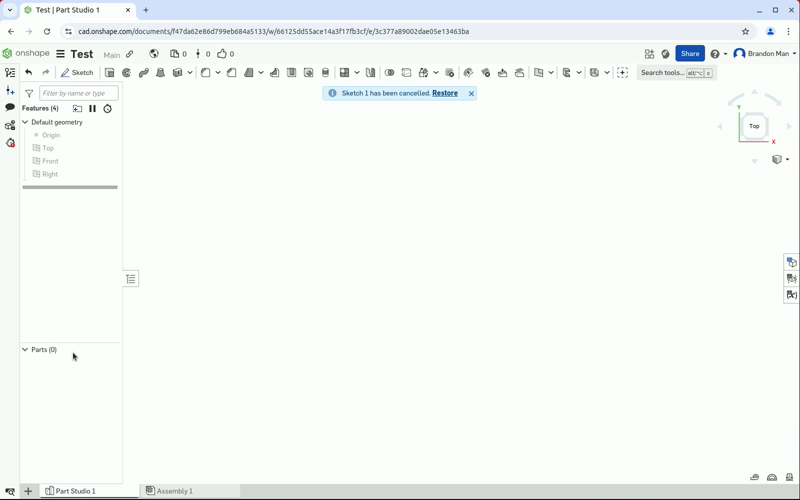
key_down(shift)
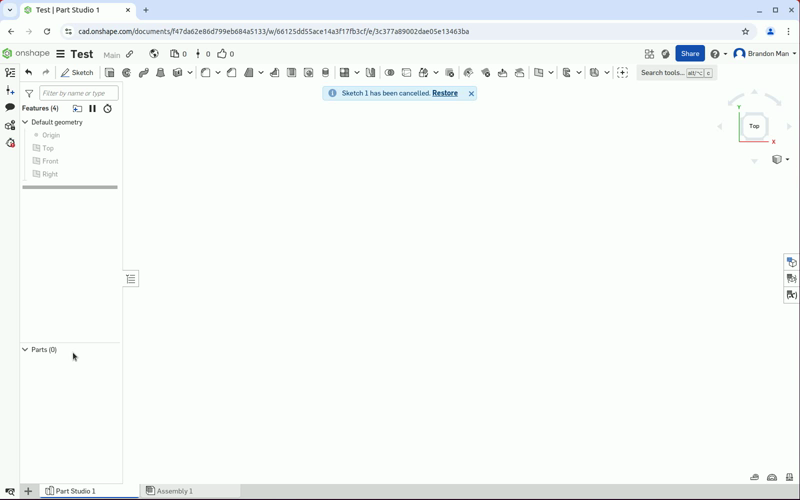
key(up)
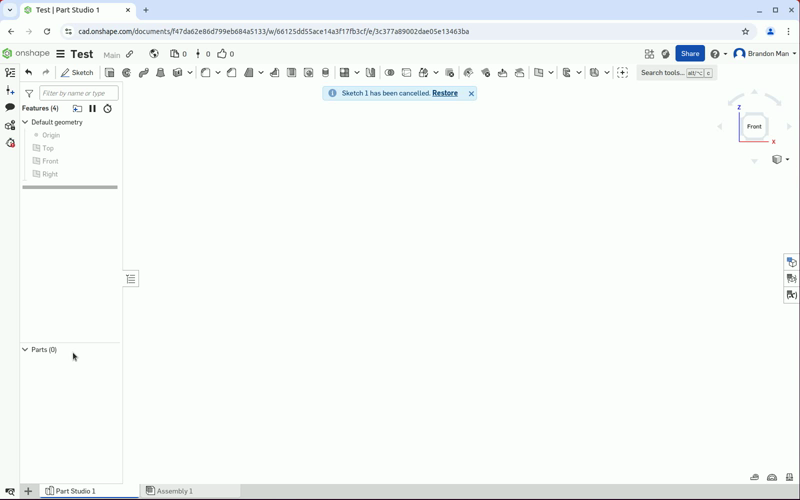
key_up(shift)
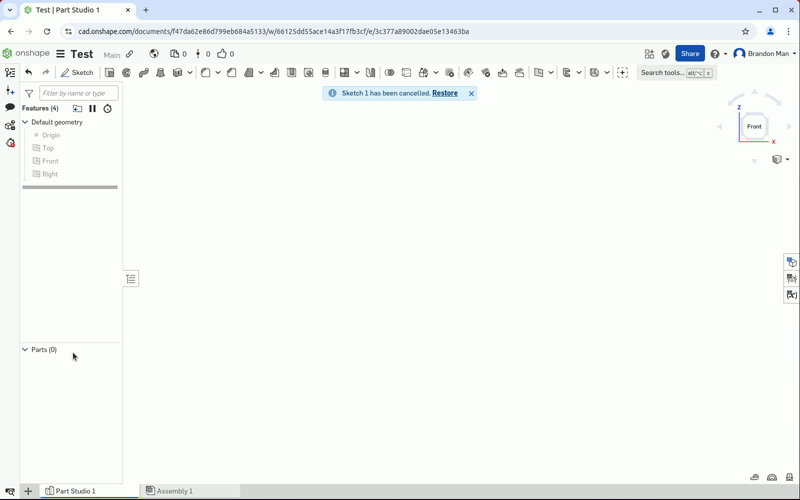
mouse_move(73, 352)
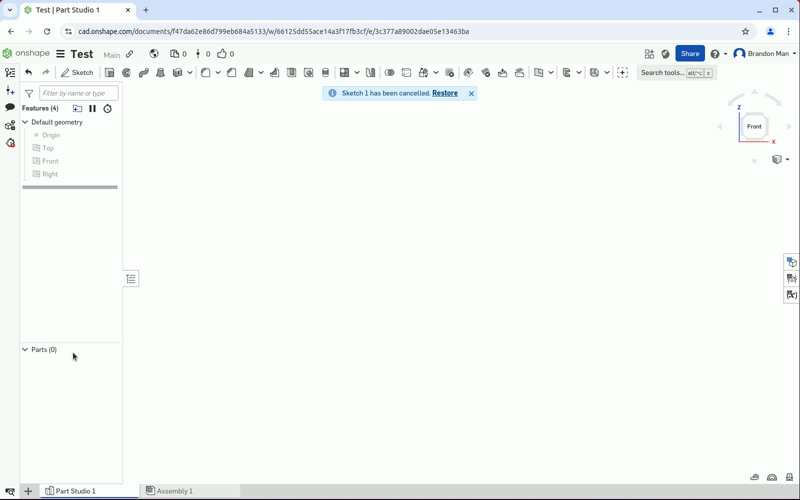
key(shift+y)
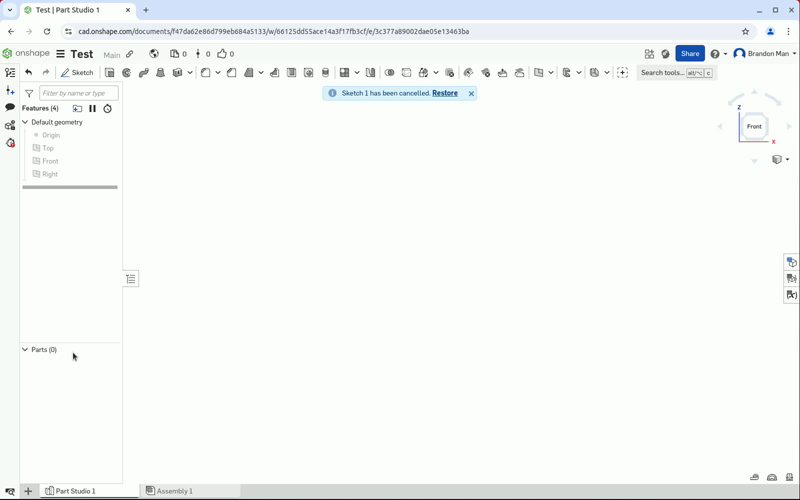
key(shift+s)
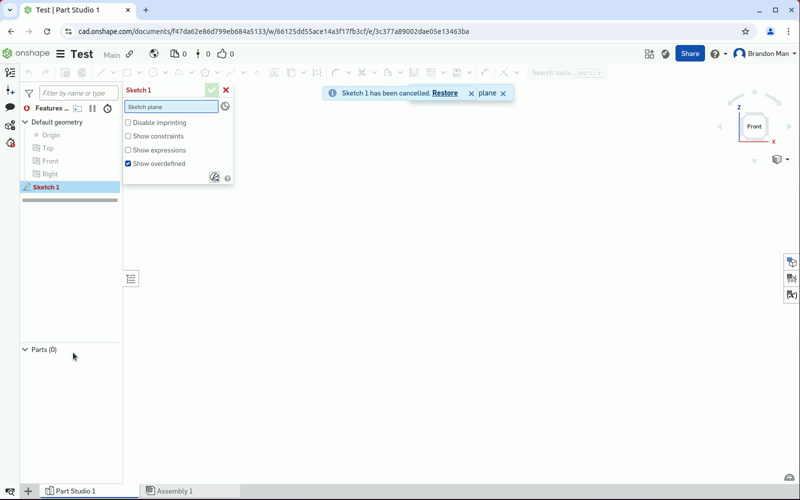
mouse_move(73, 163)
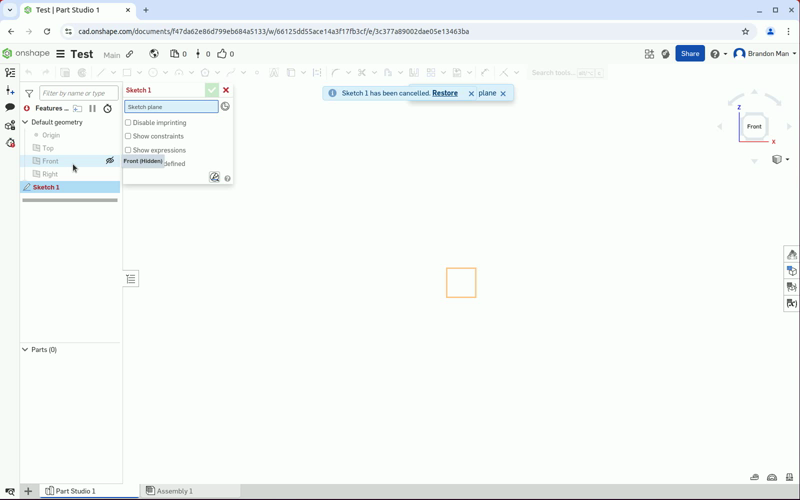
click(73, 163)
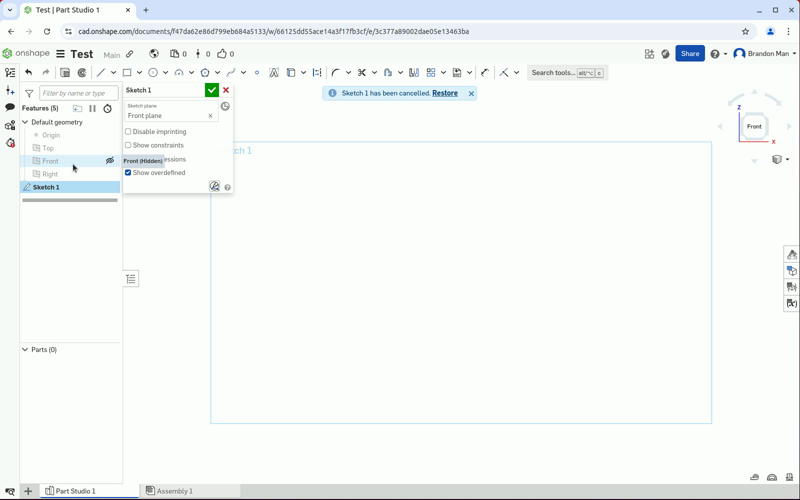
mouse_move(73, 352)
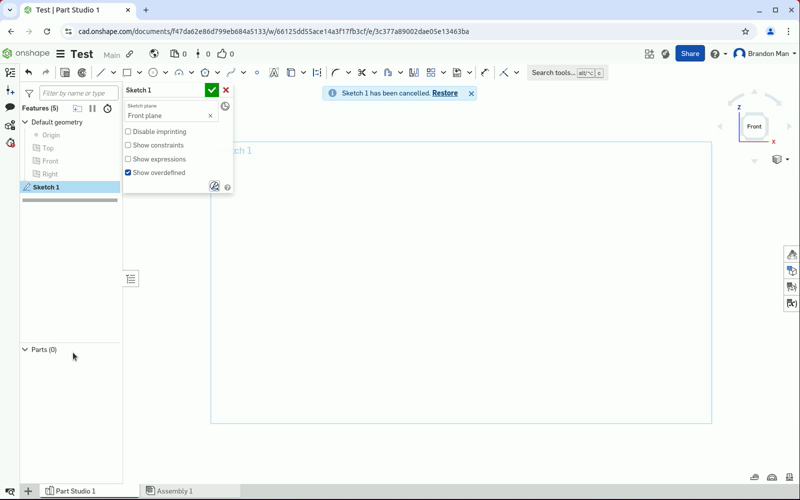
key(y)
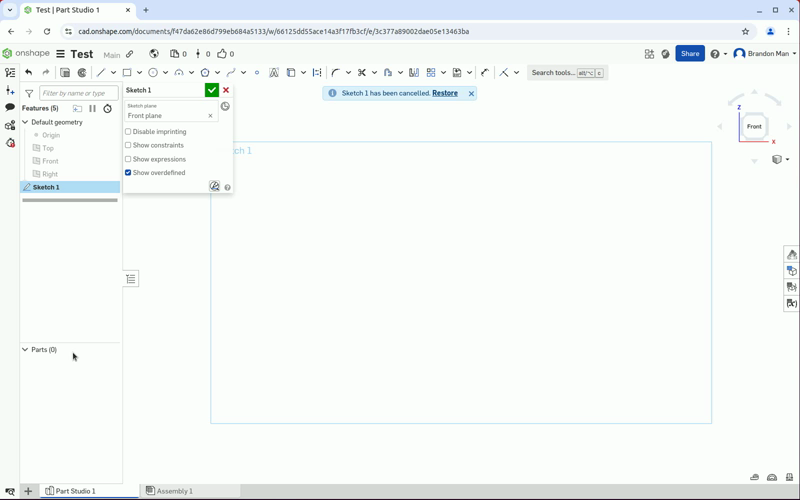
key(l)
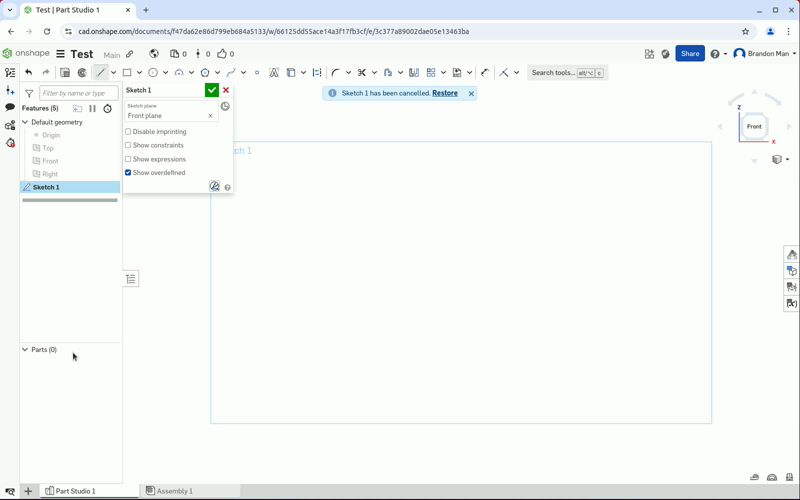
key_down(shift)
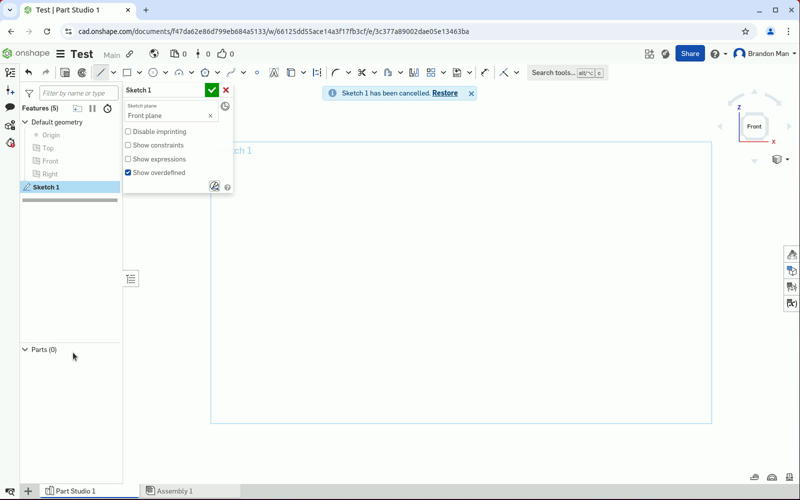
mouse_move(480, 395)
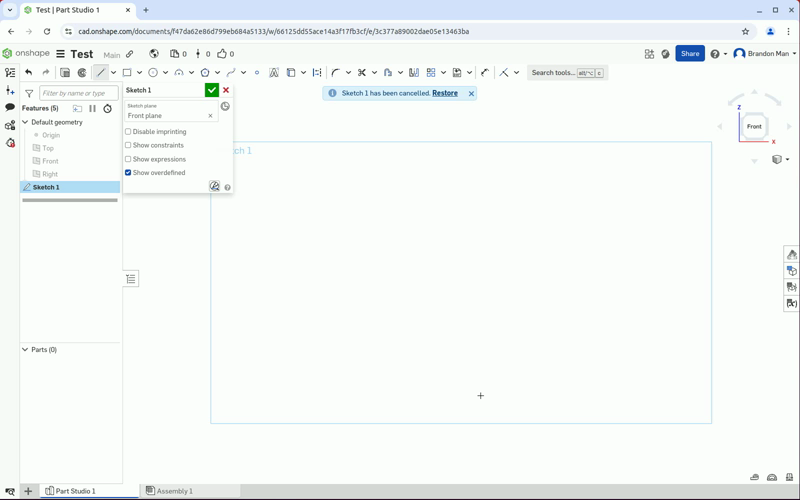
click(480, 395)
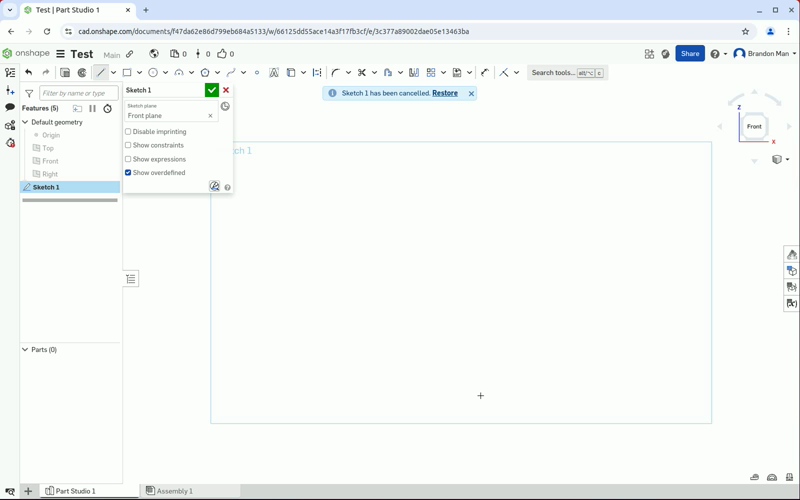
key_up(shift)
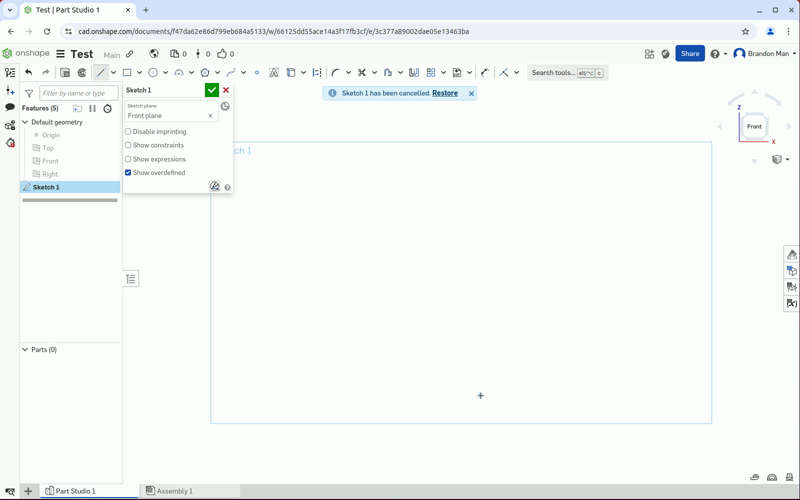
key_down(shift)
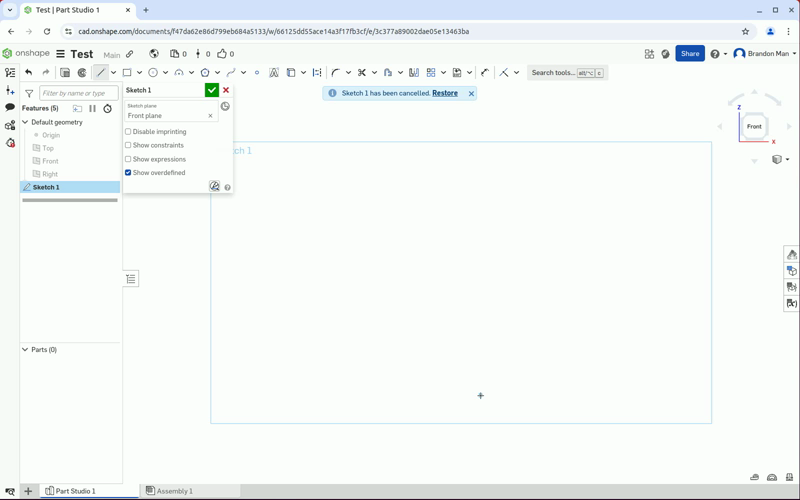
mouse_move(573, 395)
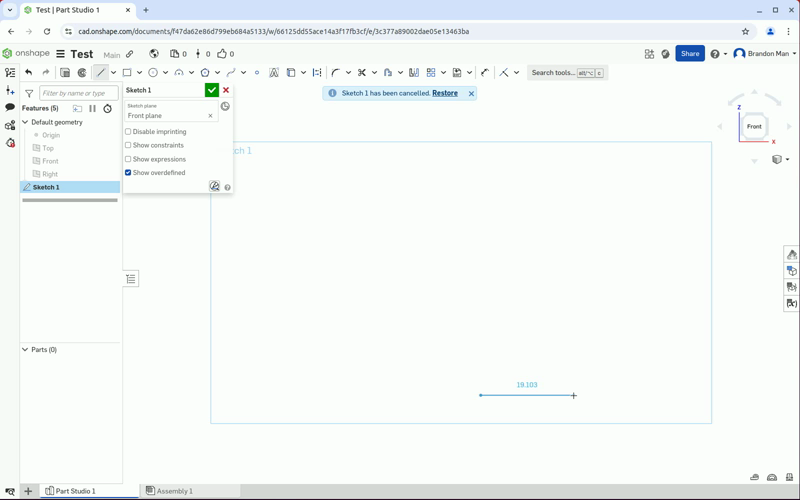
click(573, 395)
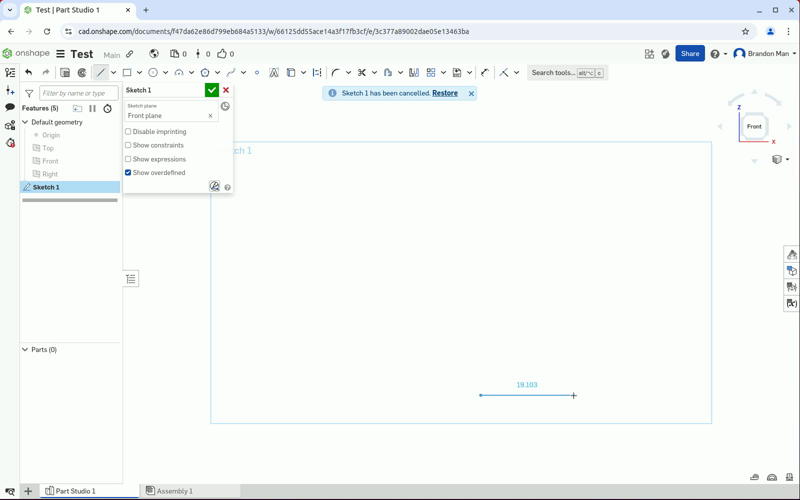
key_up(shift)
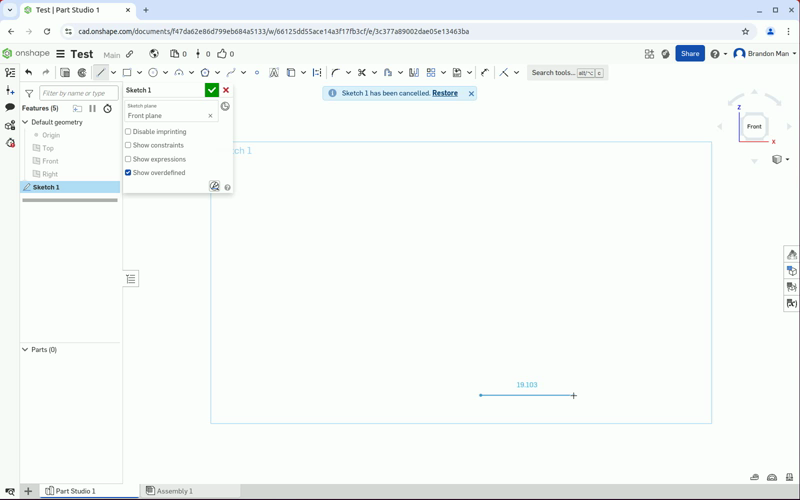
key_down(shift)
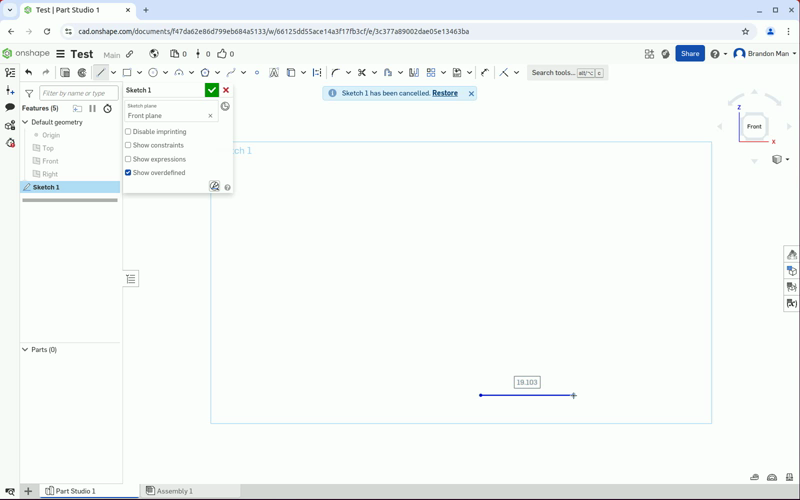
mouse_move(573, 302)
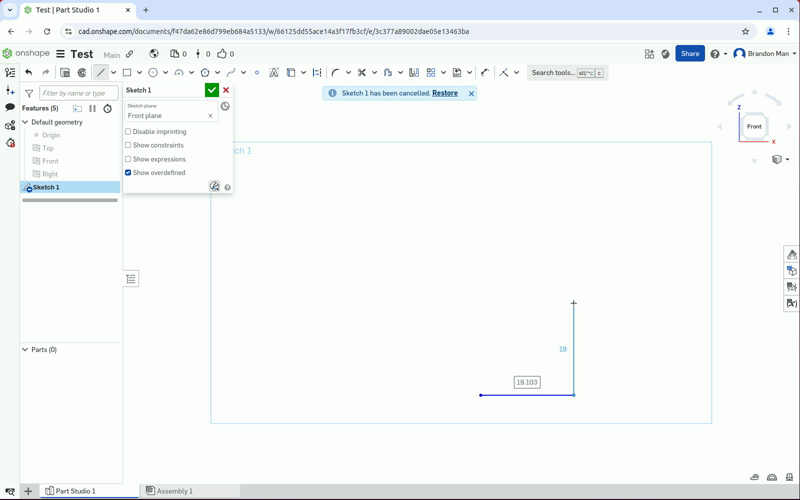
click(573, 302)
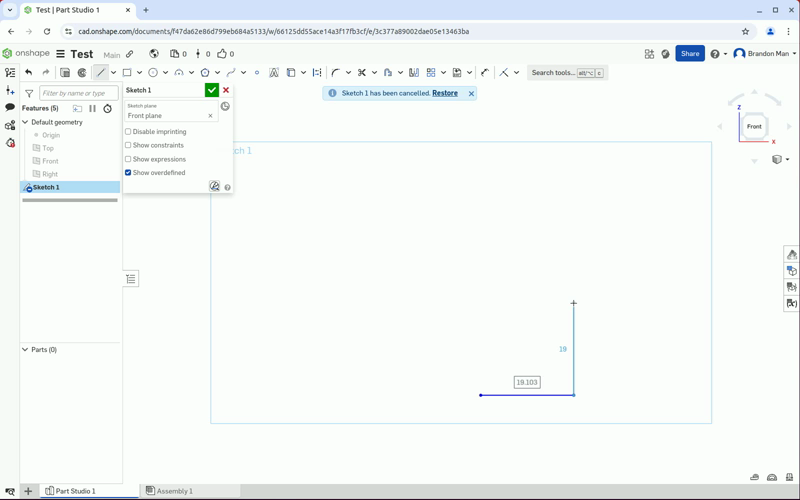
key_up(shift)
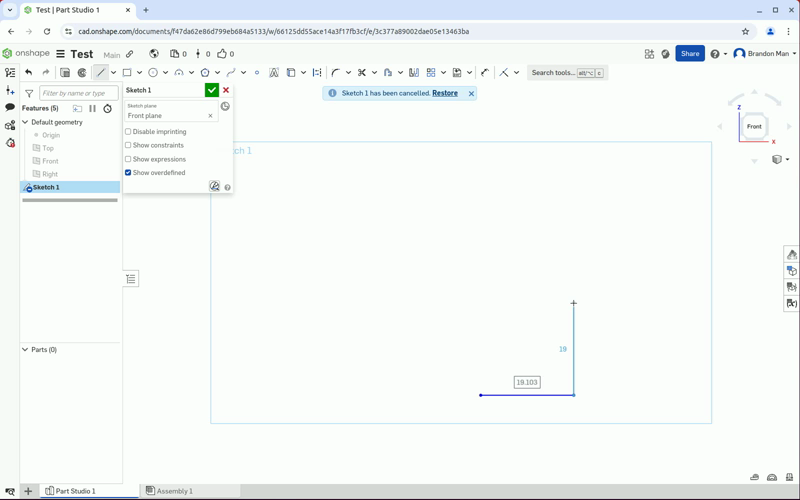
key_down(shift)
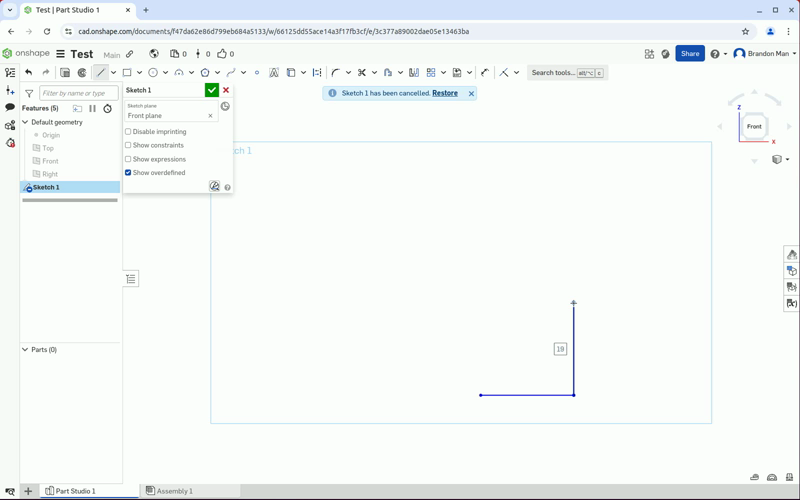
mouse_move(480, 302)
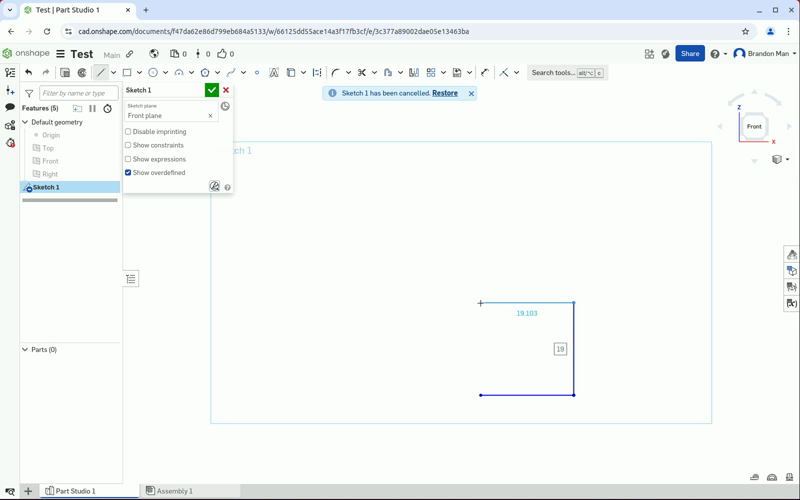
click(480, 302)
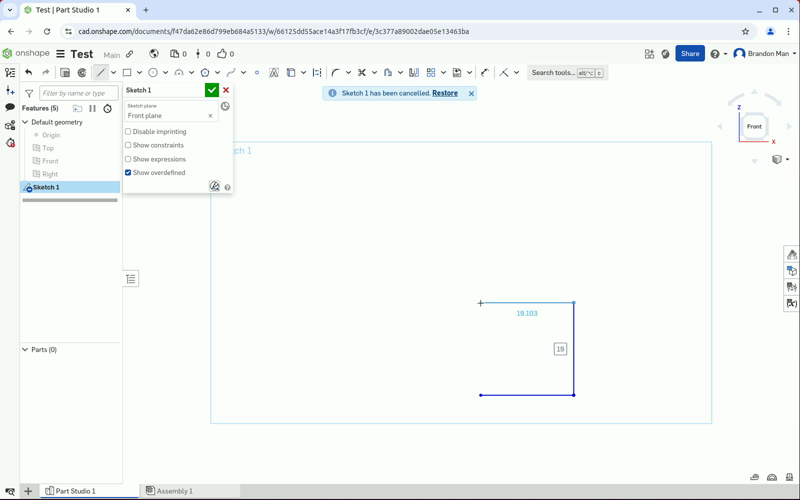
key_up(shift)
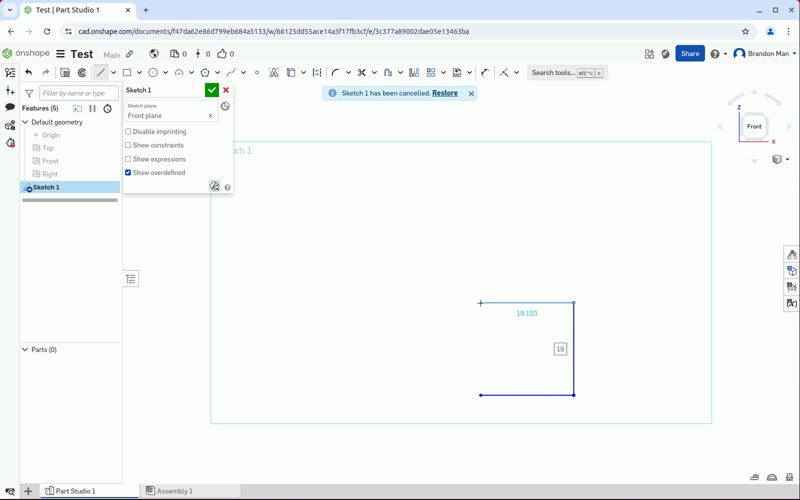
key_down(shift)
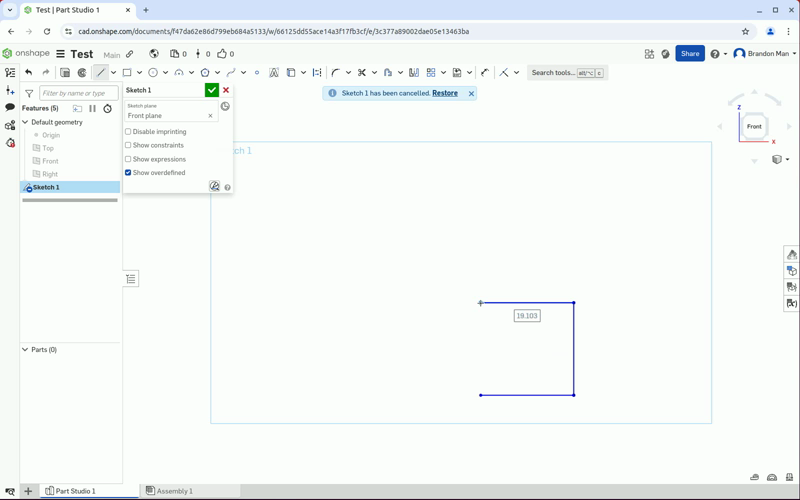
mouse_move(510, 302)
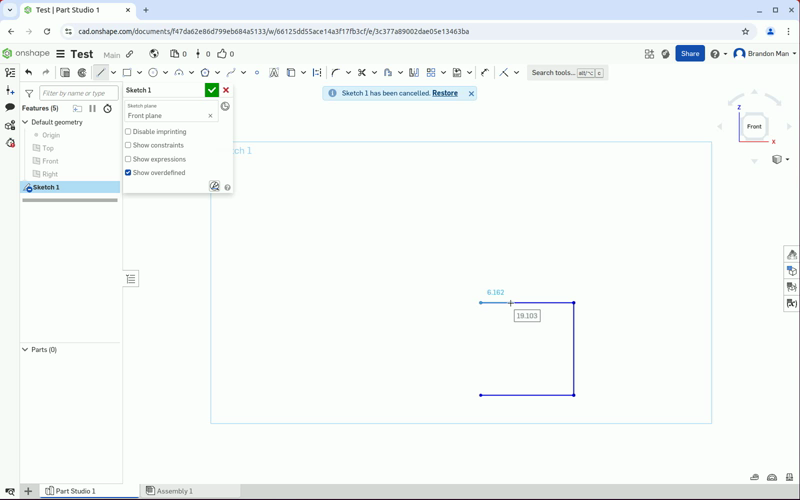
mouse_move(480, 348)
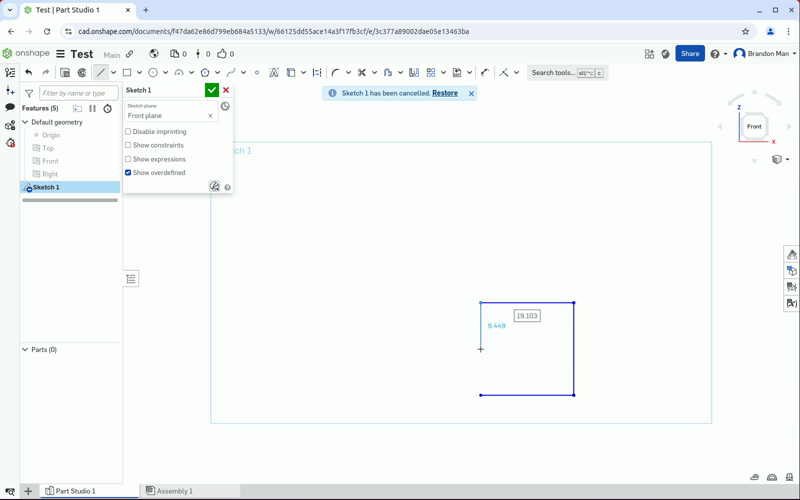
click(480, 348)
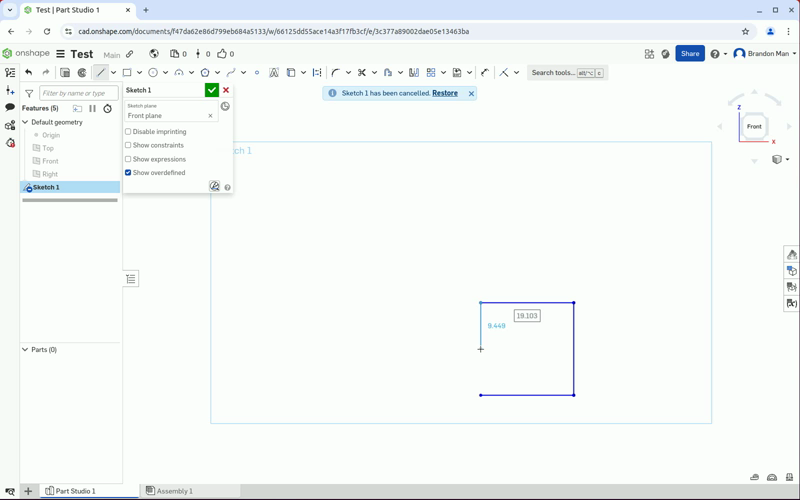
key_up(shift)
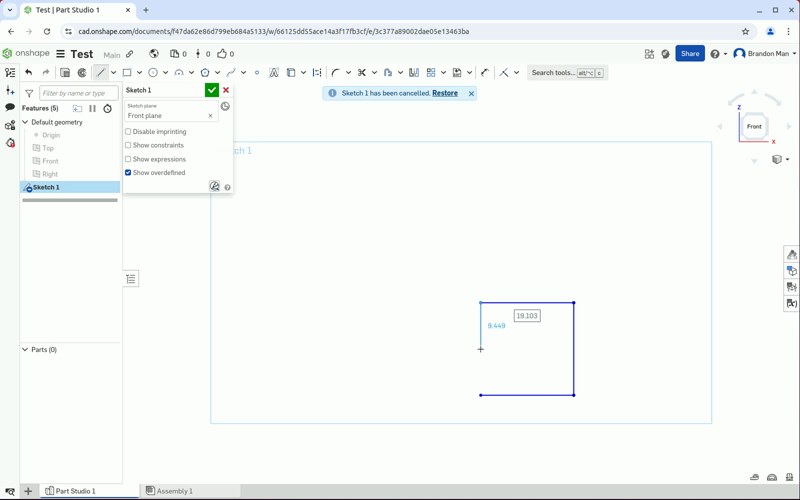
mouse_move(510, 348)
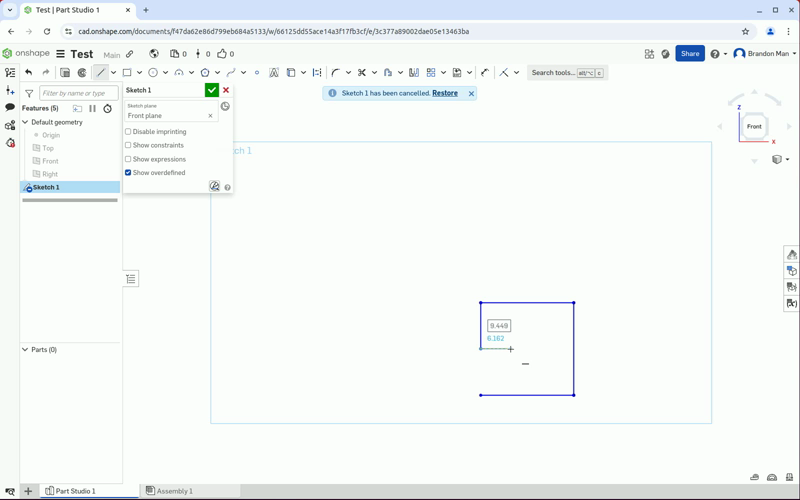
key_down(shift)
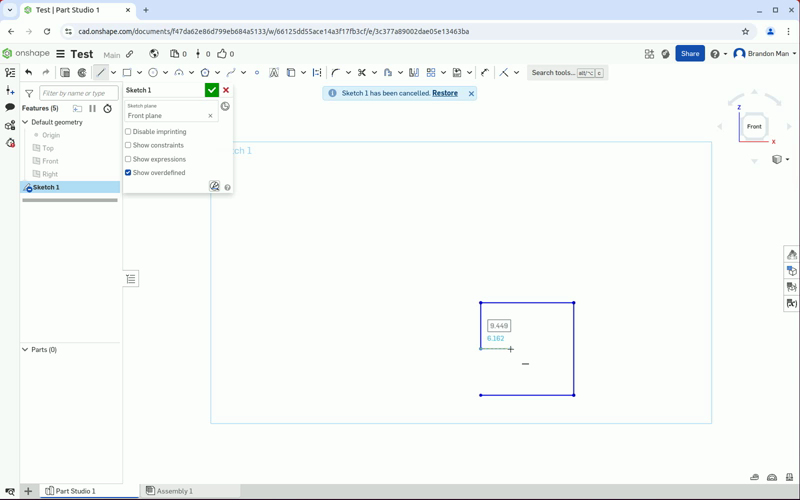
mouse_move(480, 395)
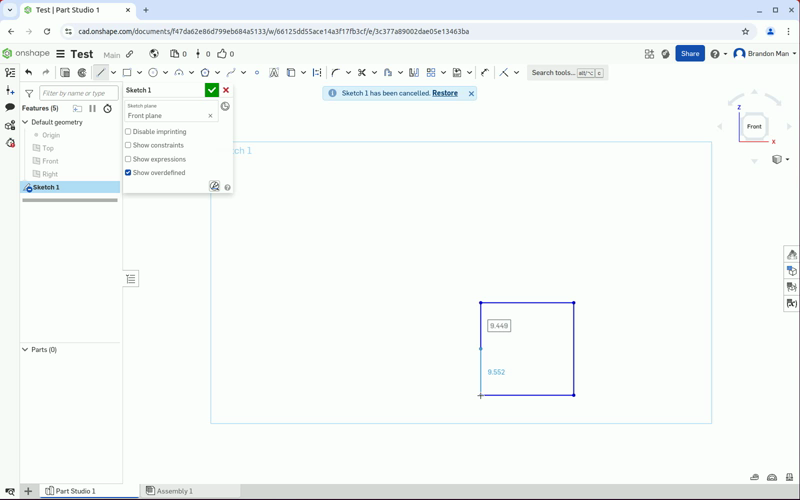
key_up(shift)
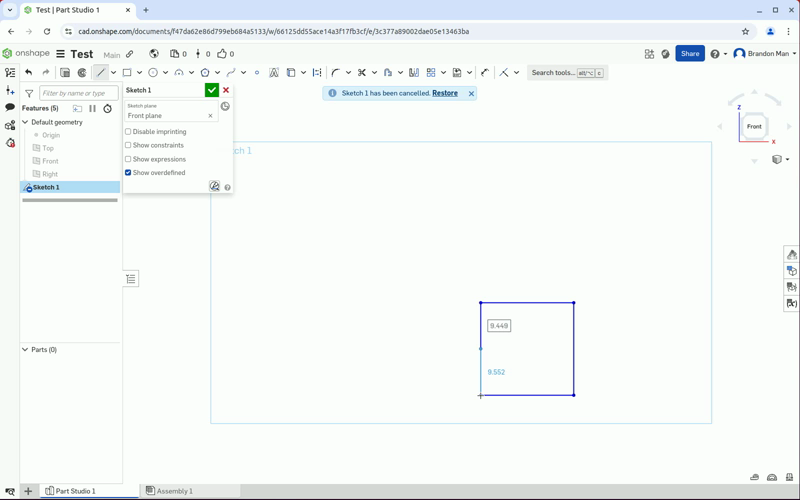
click(480, 395)
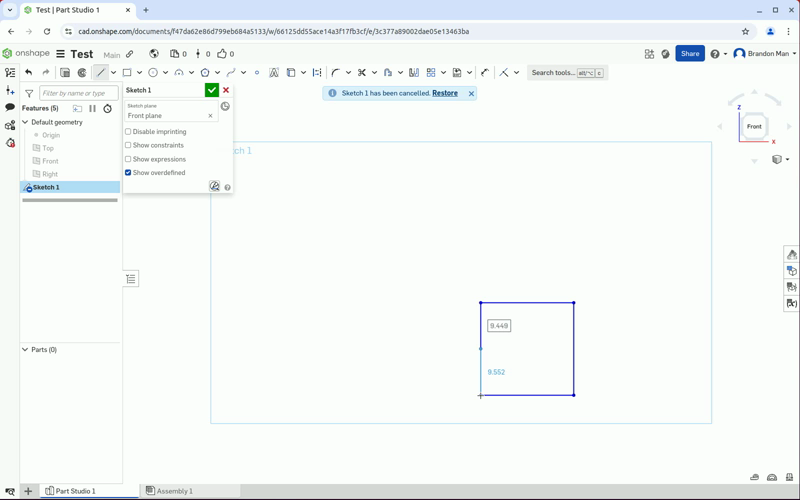
key(esc)
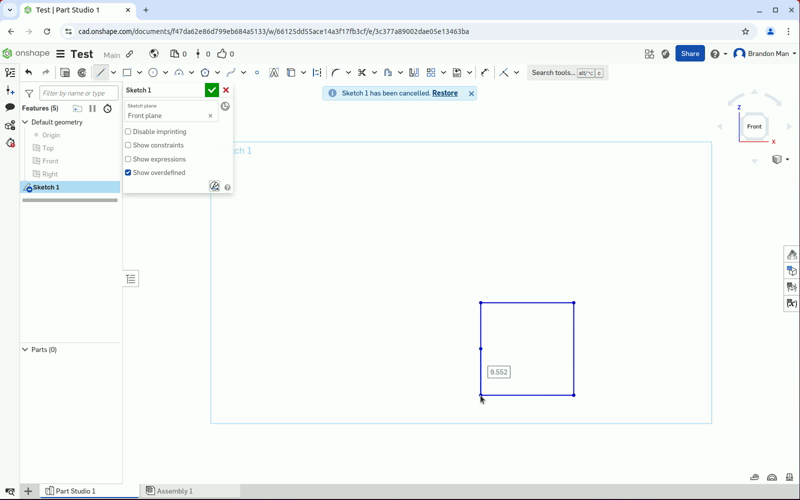
mouse_move(507, 343)
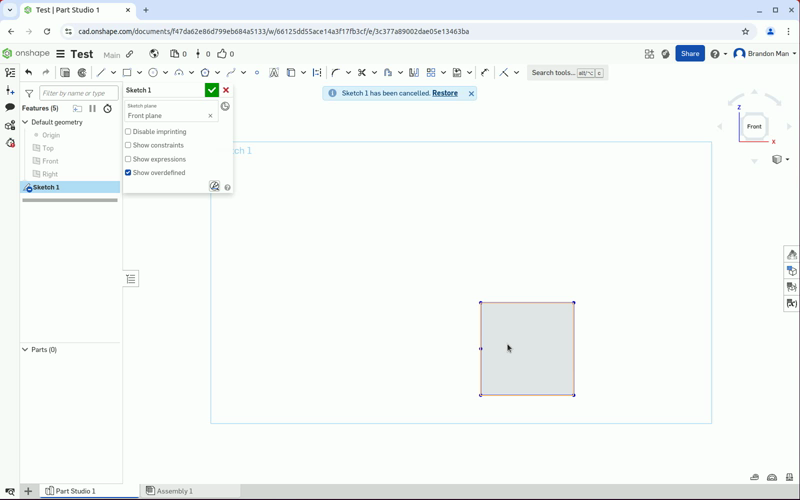
click(507, 343)
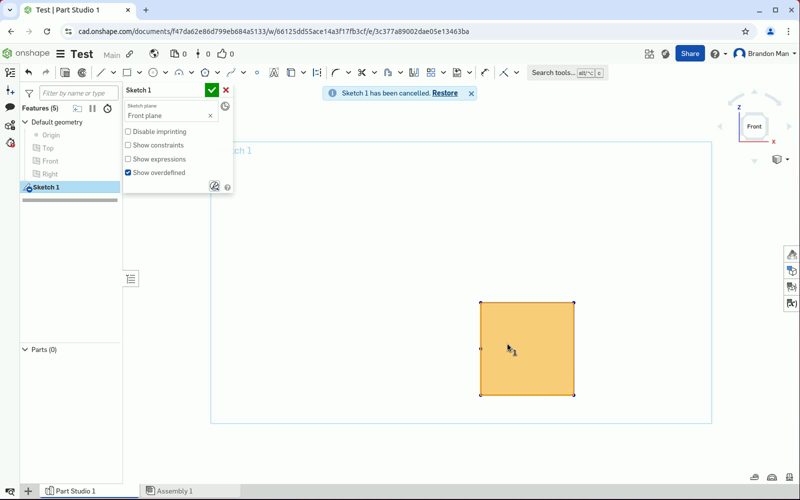
mouse_move(73, 352)
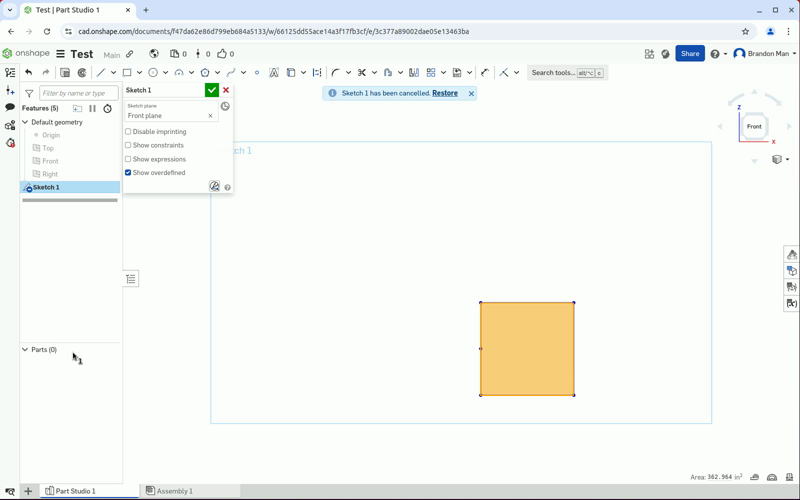
key(shift+y)
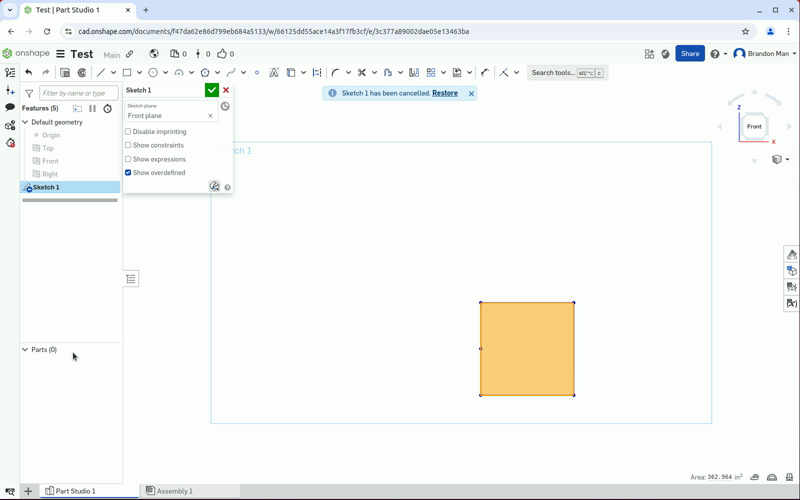
key(shift+e)
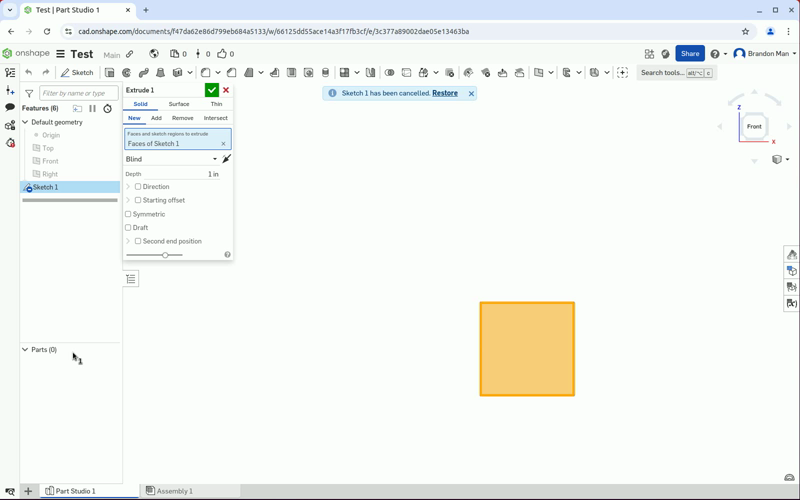
mouse_move(143, 106)
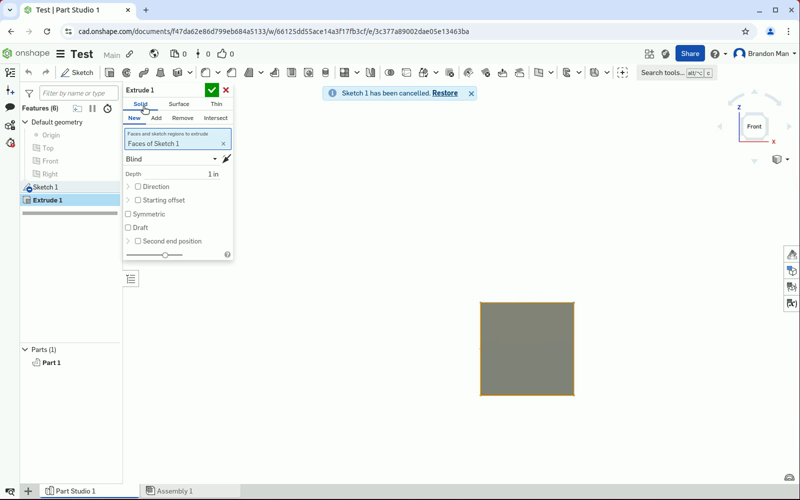
click(143, 106)
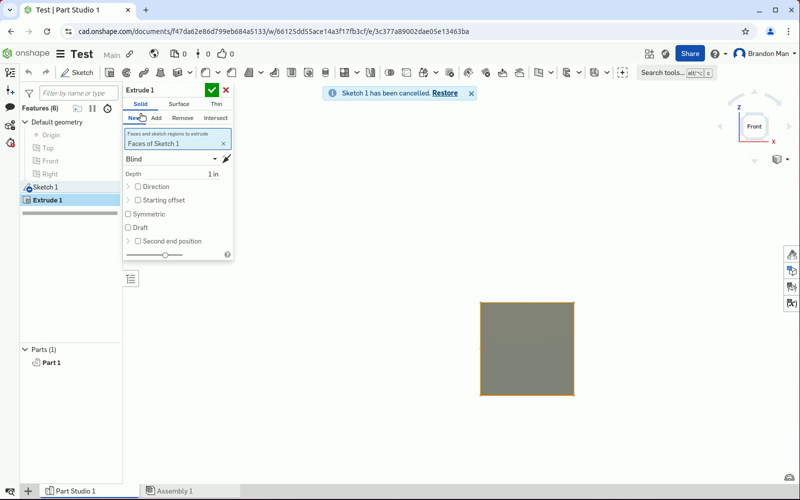
mouse_move(137, 120)
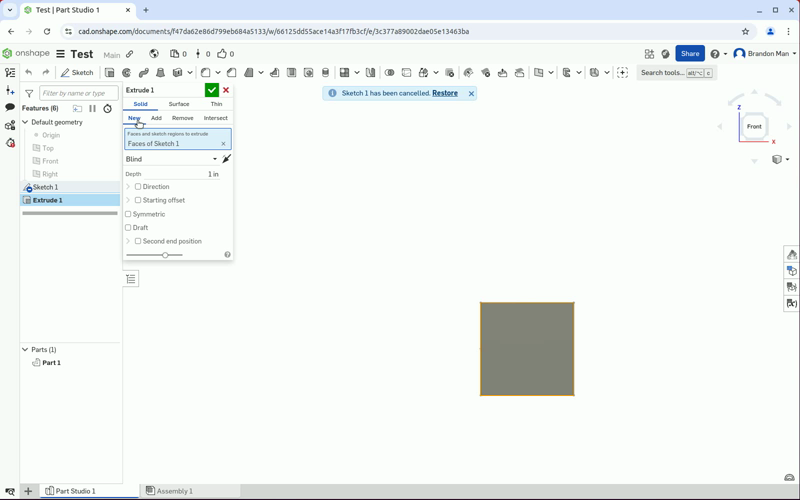
click(137, 120)
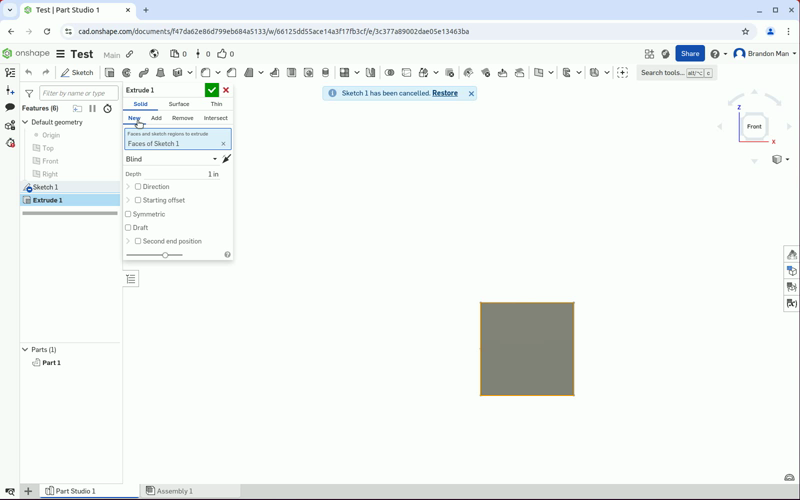
key(tab, 4)
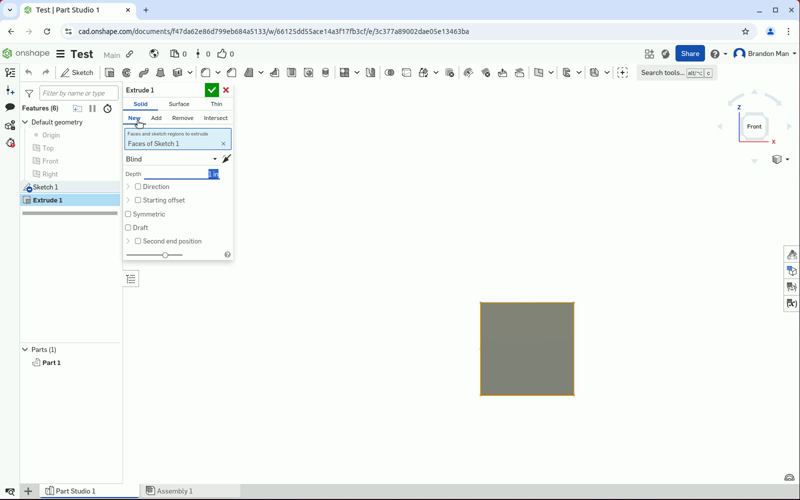
text(19.016)
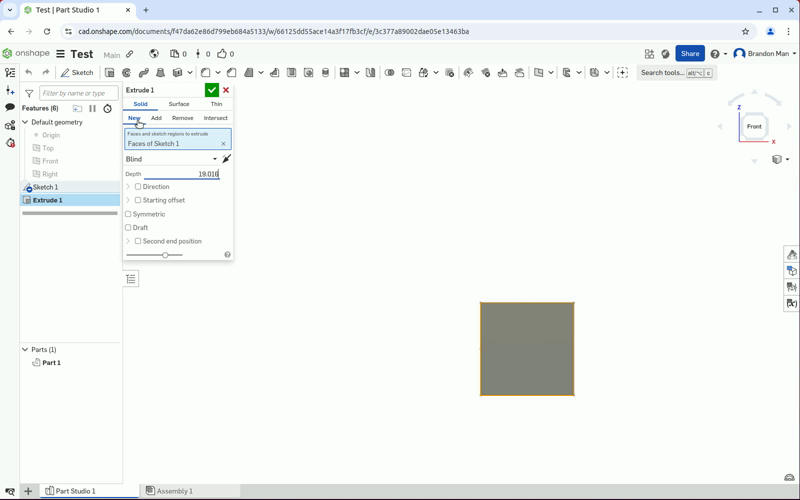
key(enter)
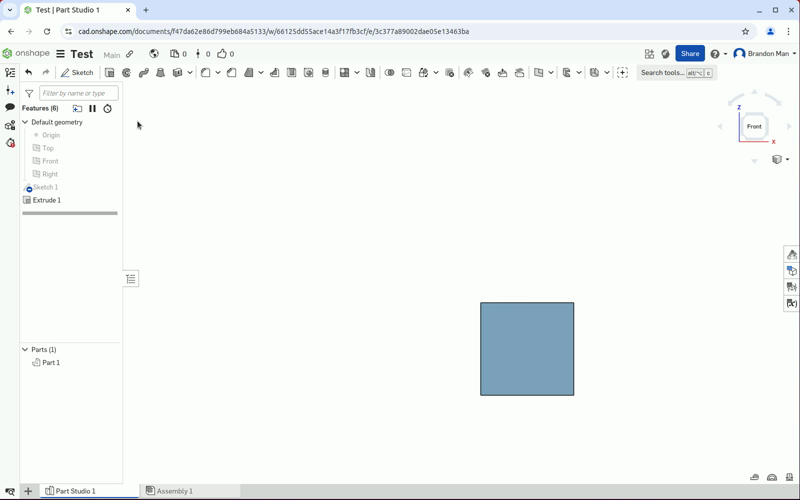
key(shift+h)
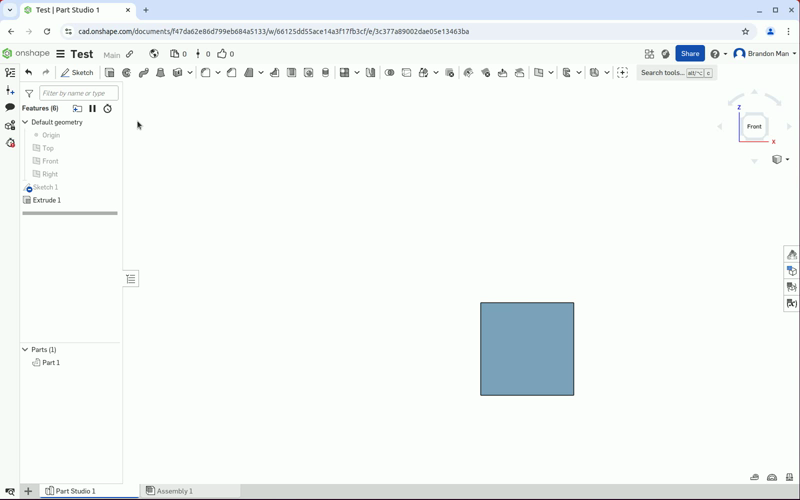
key(shift+h)
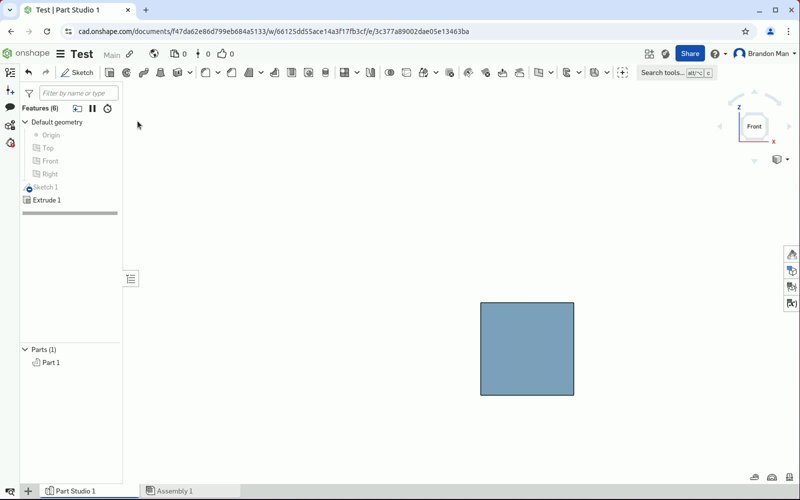
mouse_move(73, 189)
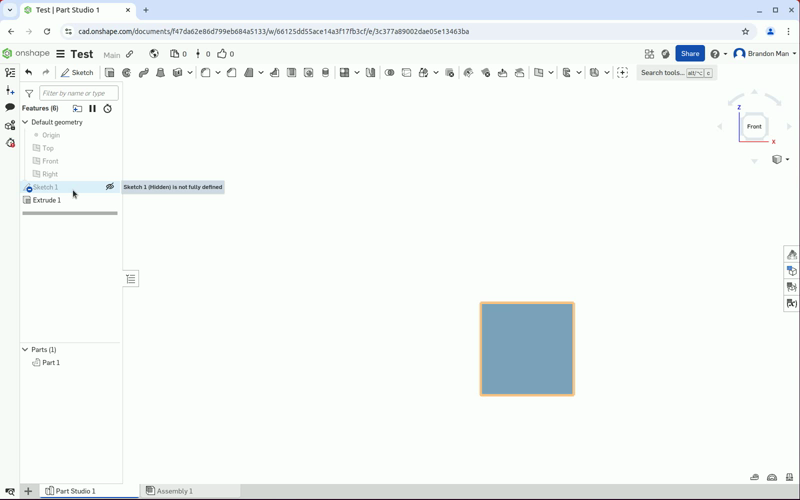
click(73, 189)
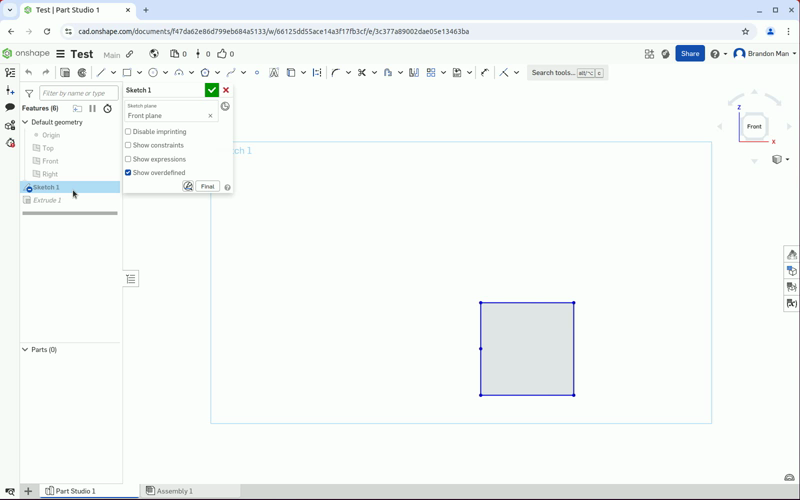
mouse_move(229, 92)
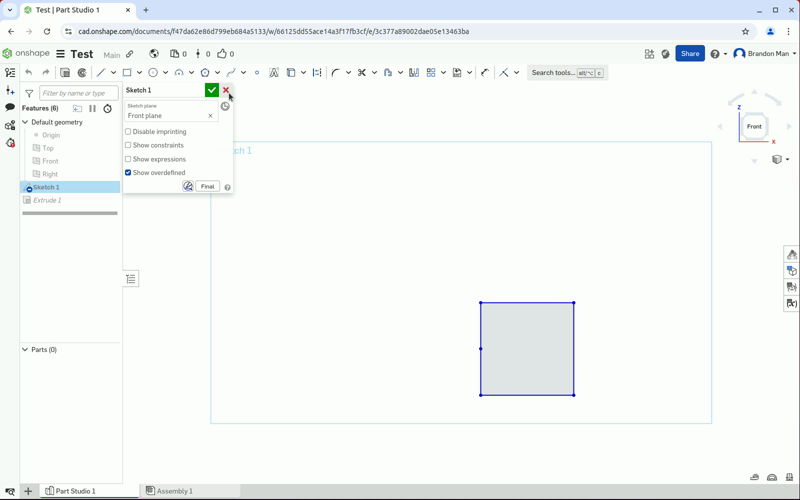
click(229, 92)
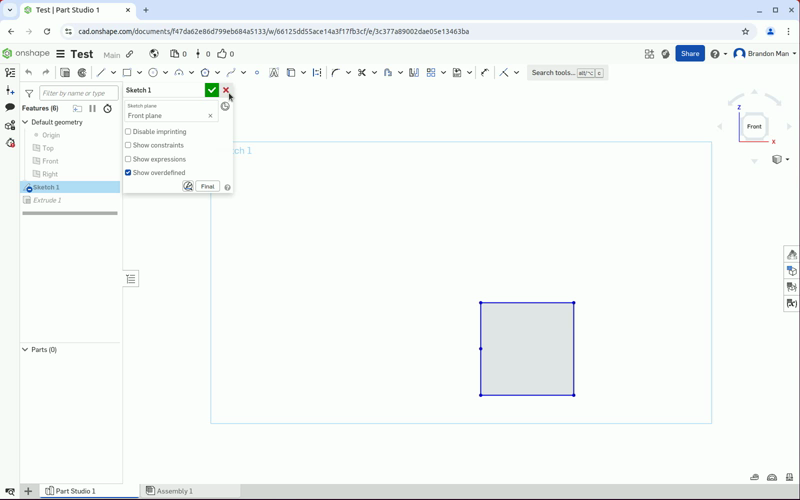
key(shift+s)
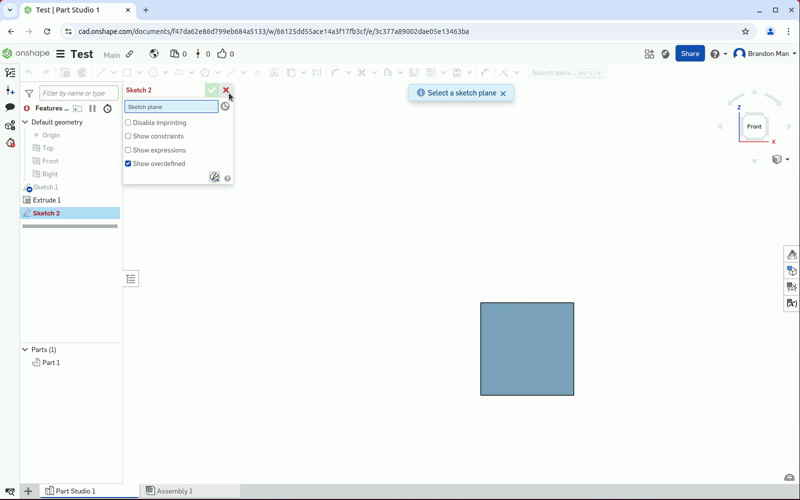
mouse_move(73, 163)
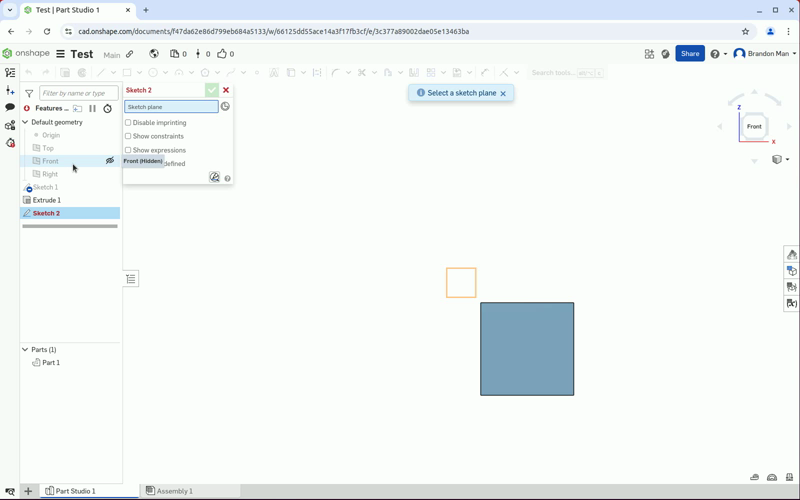
click(73, 163)
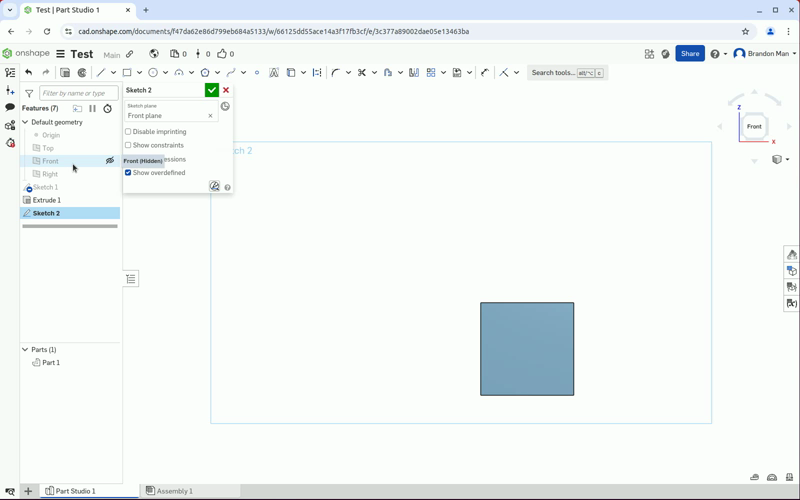
mouse_move(73, 352)
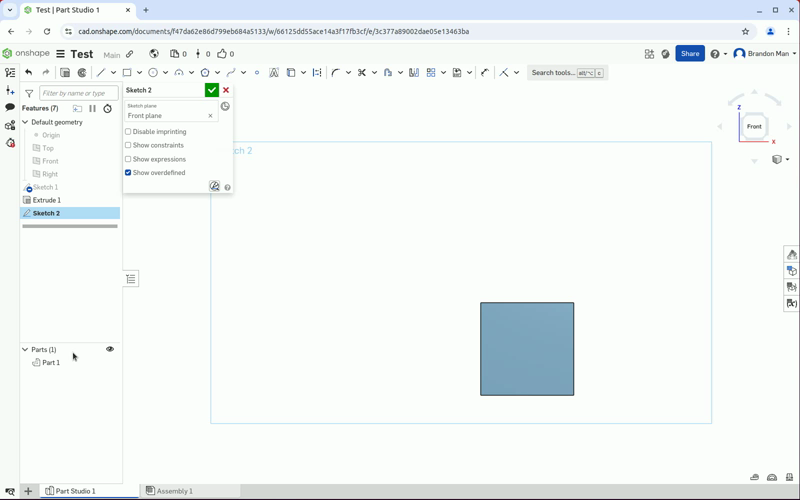
key(y)
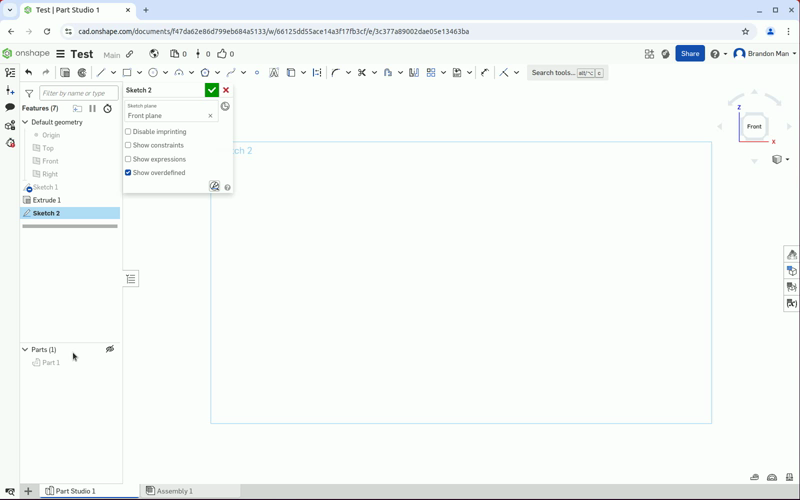
key(l)
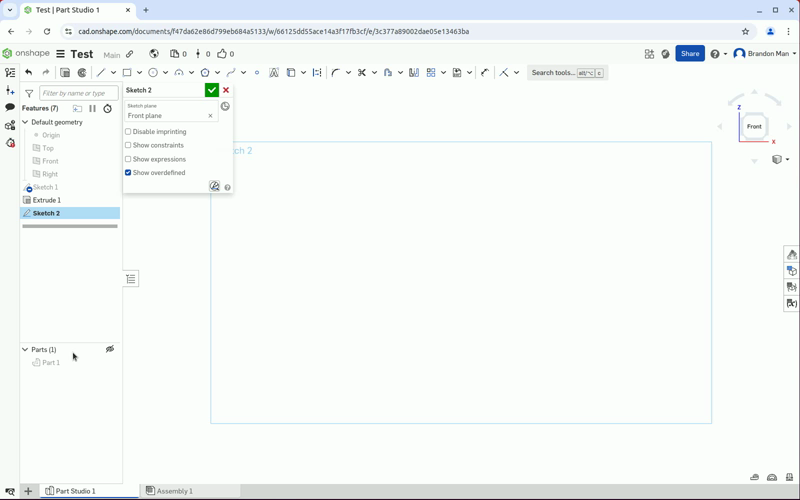
key_down(shift)
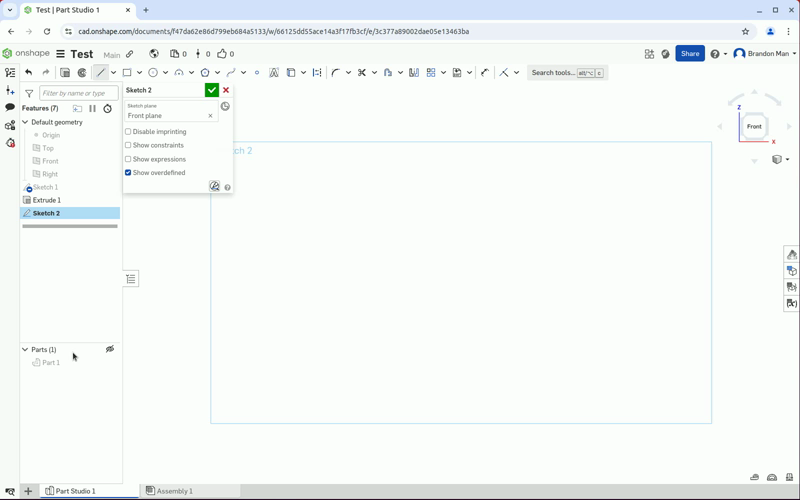
mouse_move(434, 395)
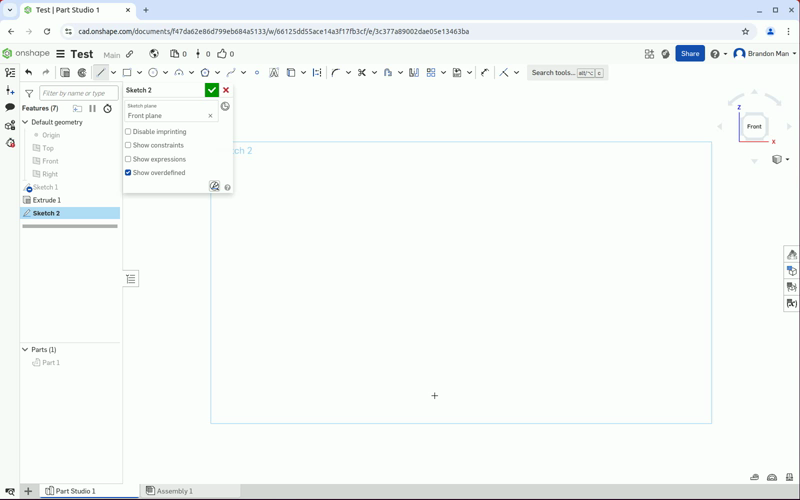
click(434, 395)
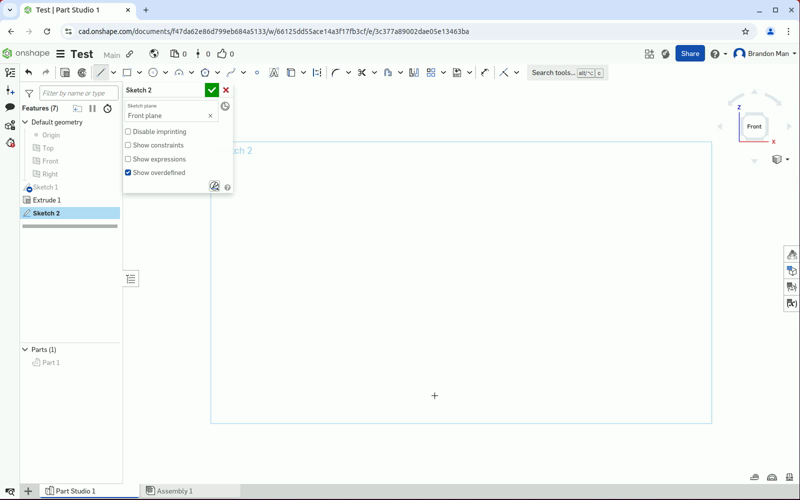
key_up(shift)
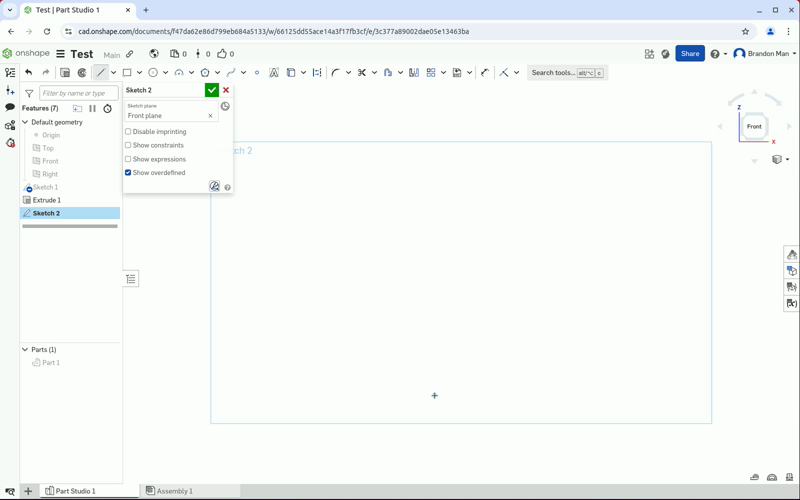
key_down(shift)
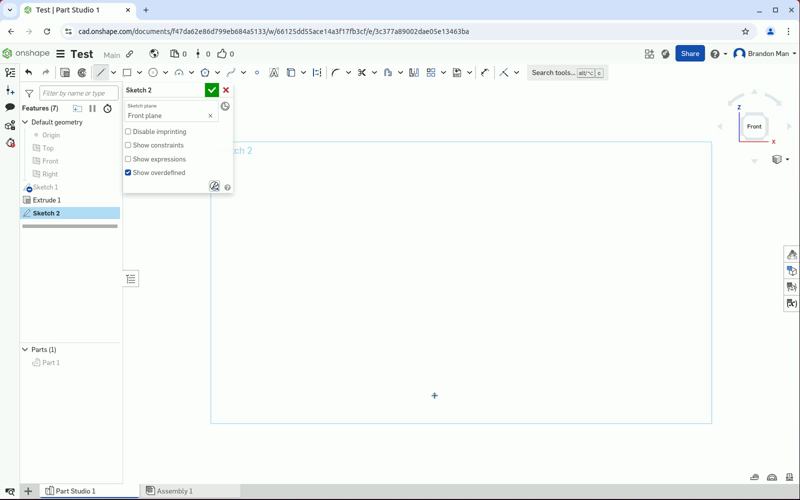
mouse_move(464, 395)
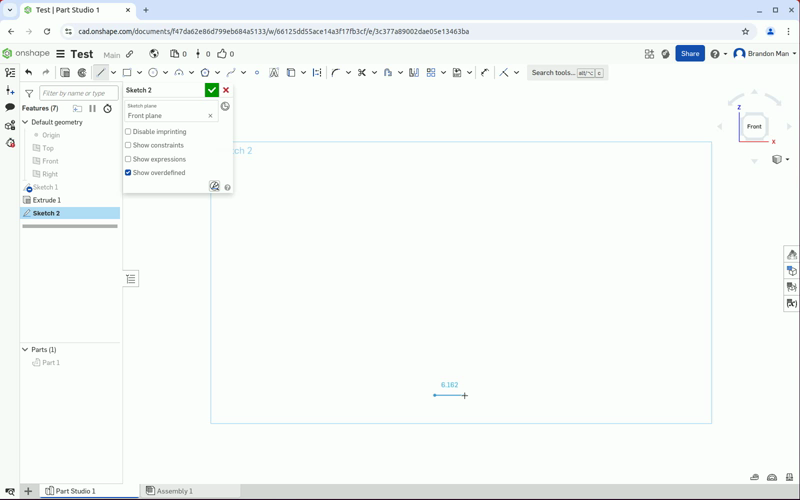
mouse_move(481, 395)
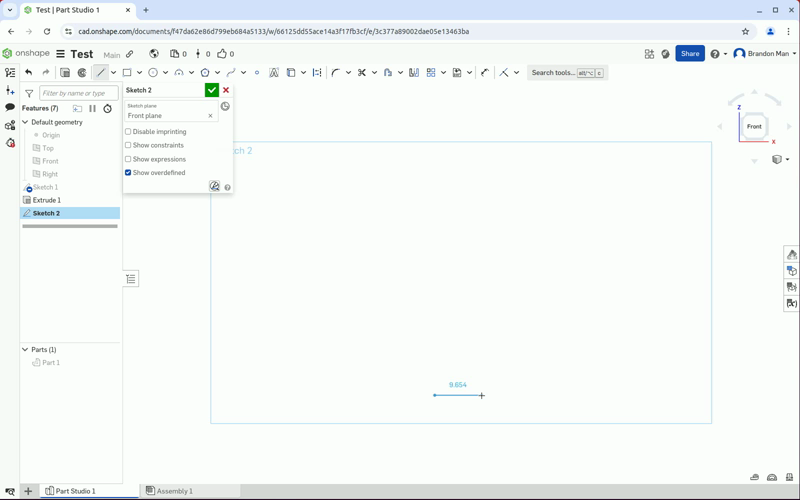
click(481, 395)
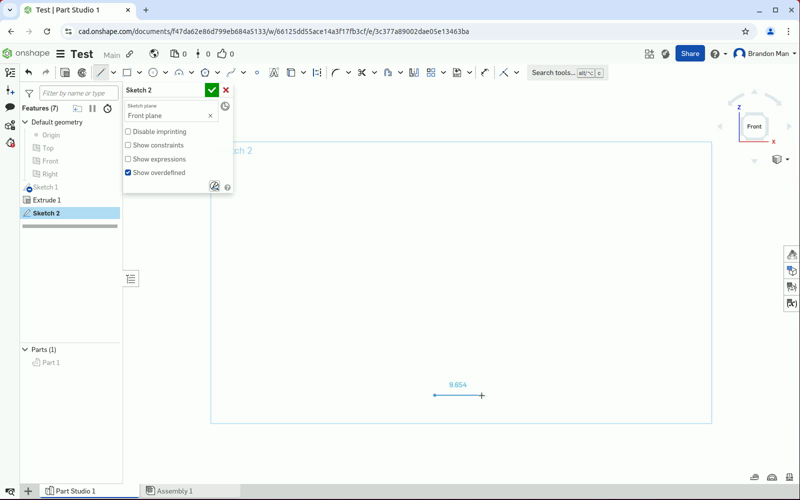
key_up(shift)
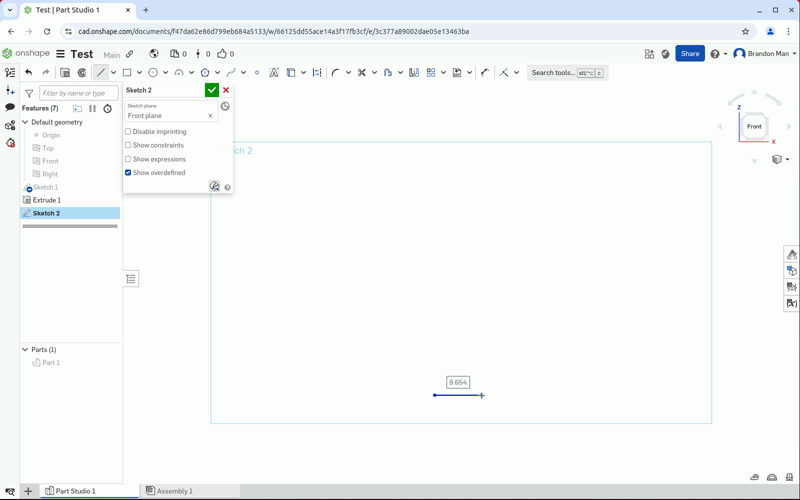
key_down(shift)
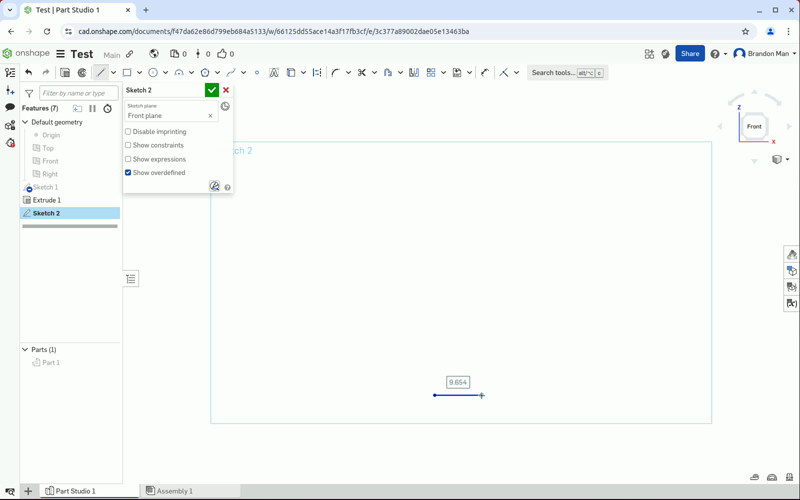
mouse_move(511, 395)
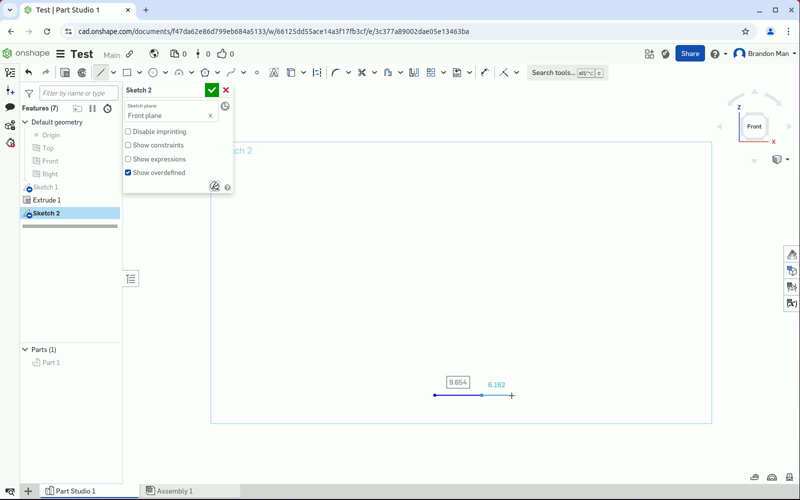
mouse_move(481, 348)
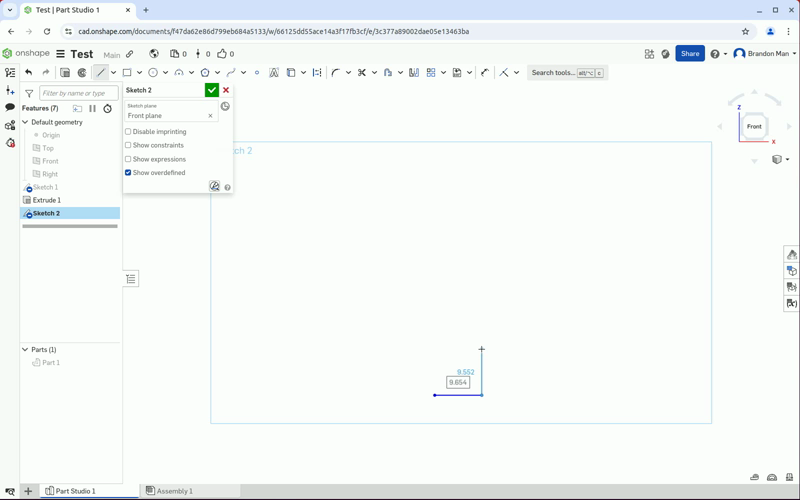
click(481, 348)
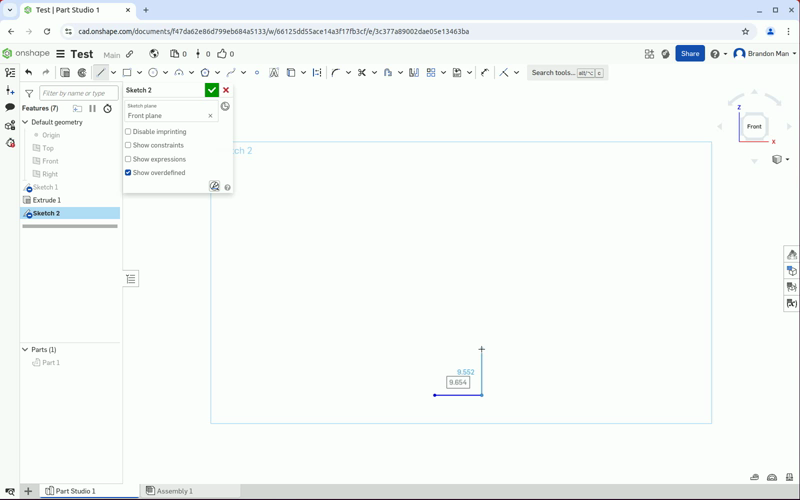
key_up(shift)
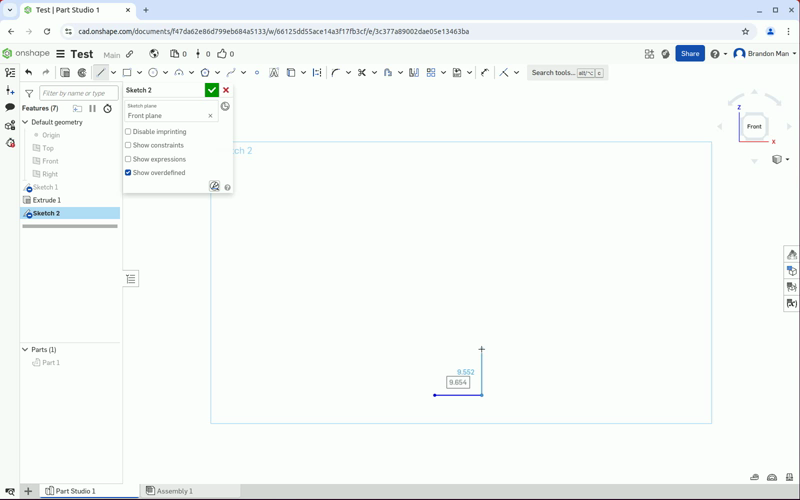
key_down(shift)
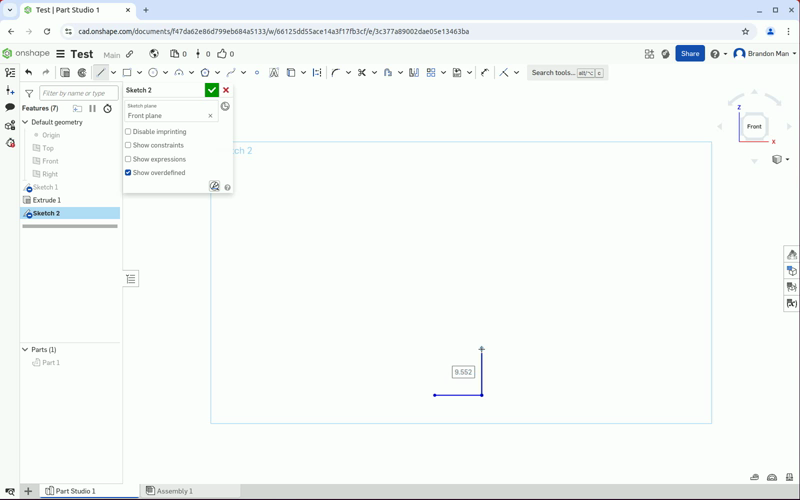
mouse_move(511, 348)
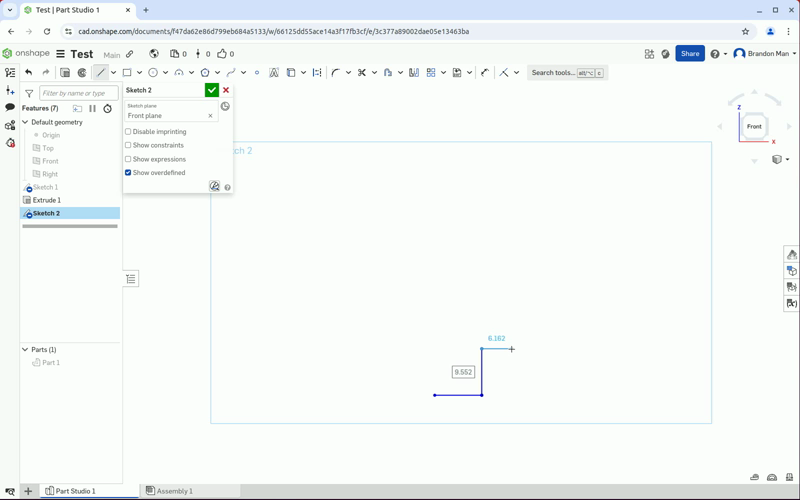
mouse_move(434, 348)
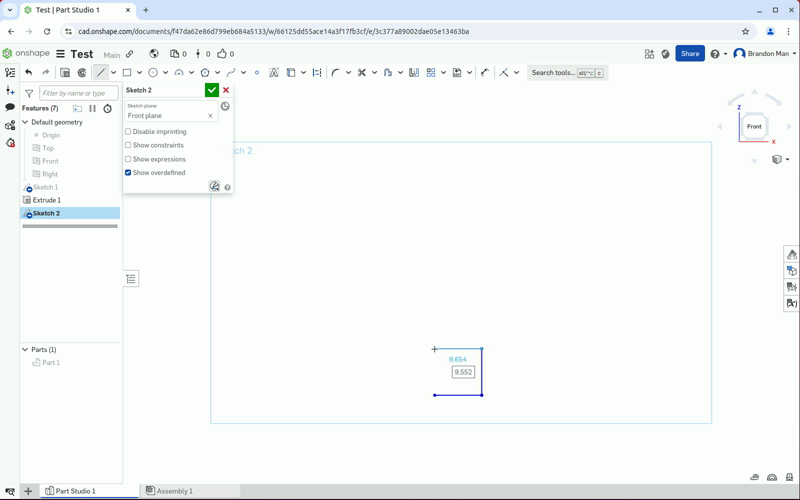
click(434, 348)
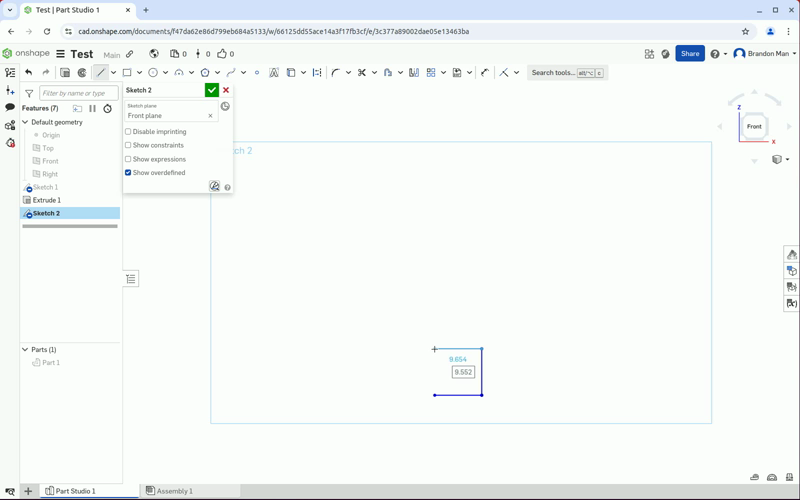
key_up(shift)
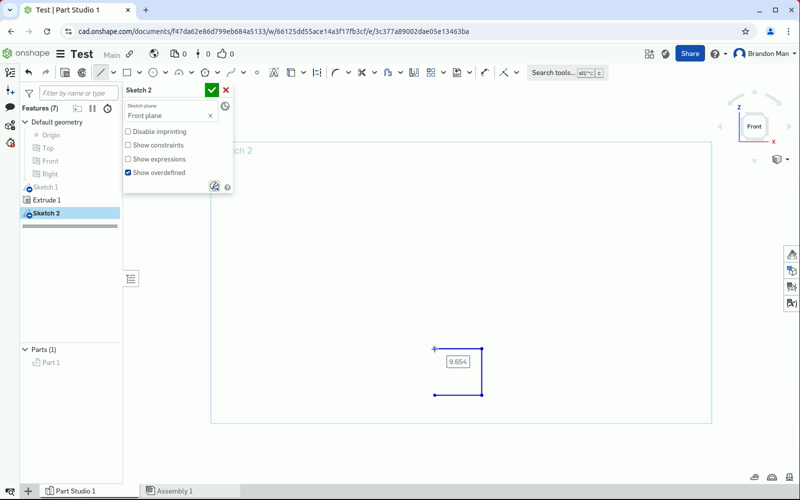
mouse_move(464, 348)
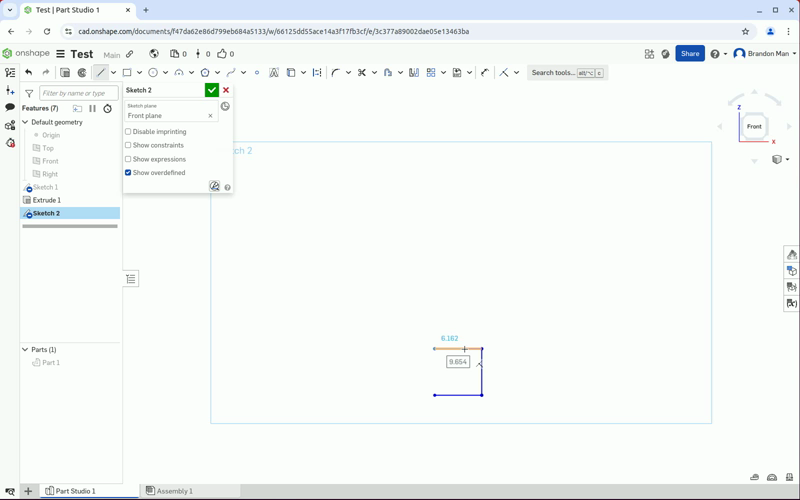
key_down(shift)
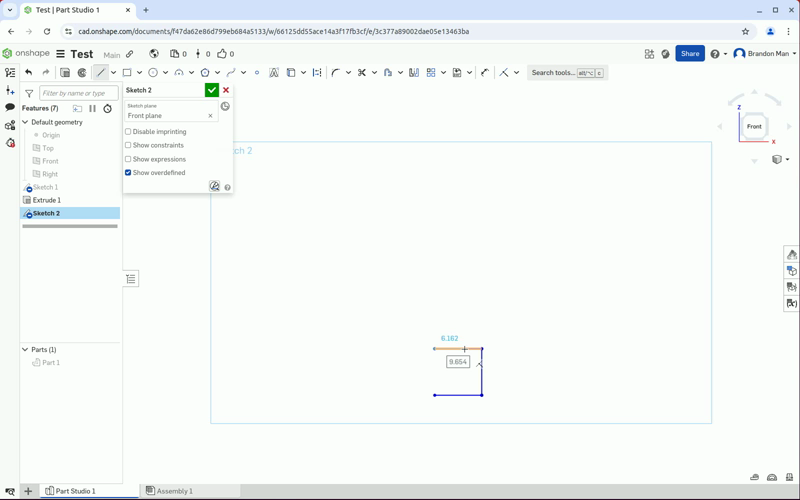
mouse_move(434, 395)
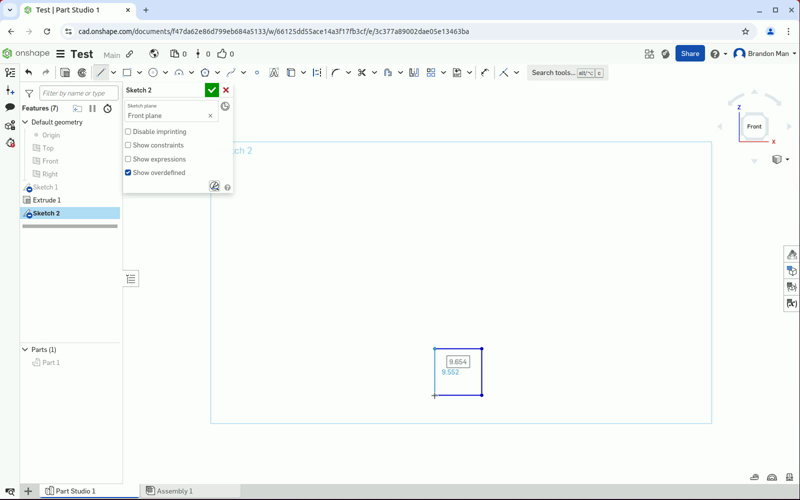
key_up(shift)
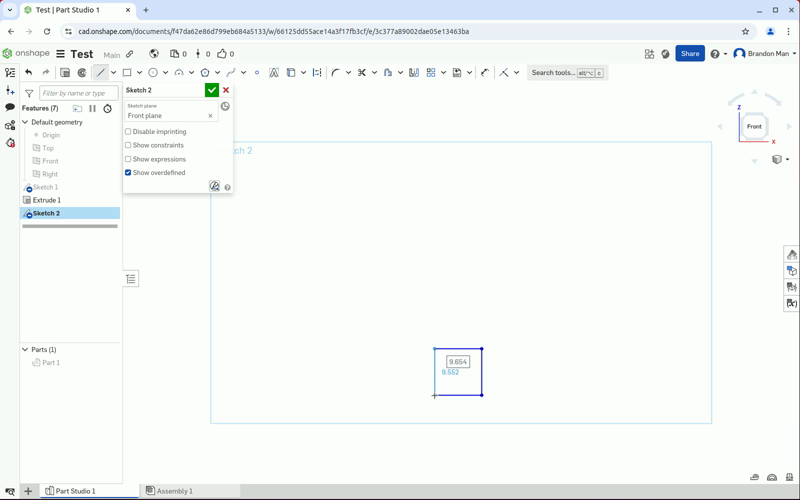
click(434, 395)
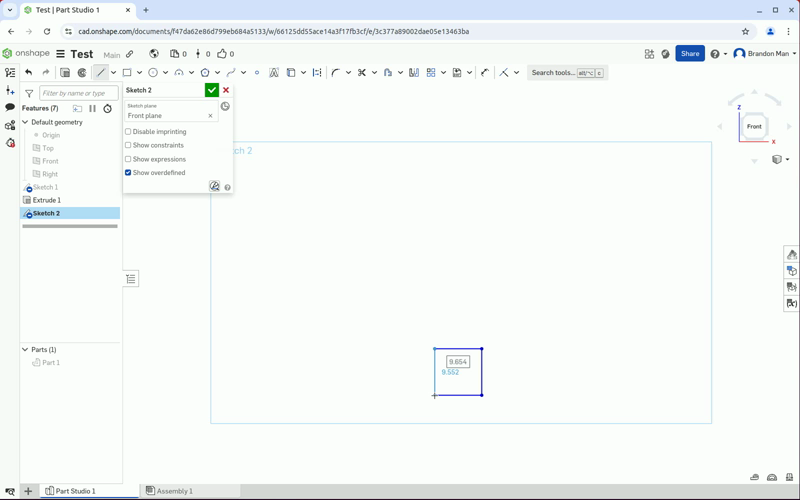
key(esc)
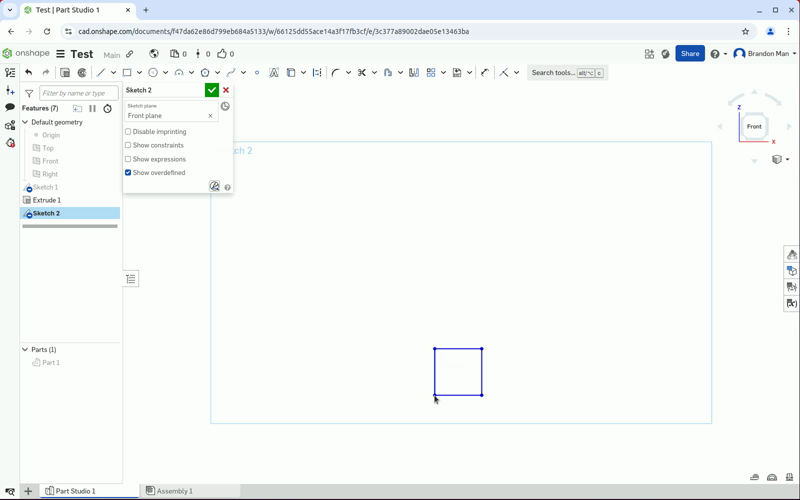
mouse_move(457, 393)
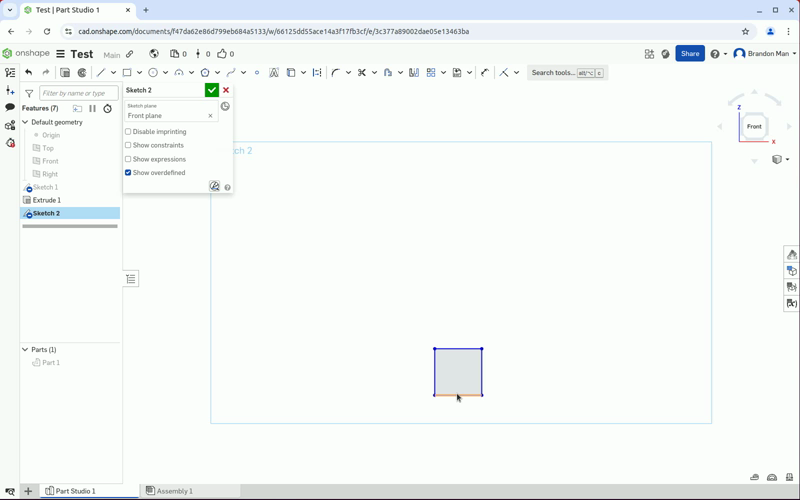
click(457, 393)
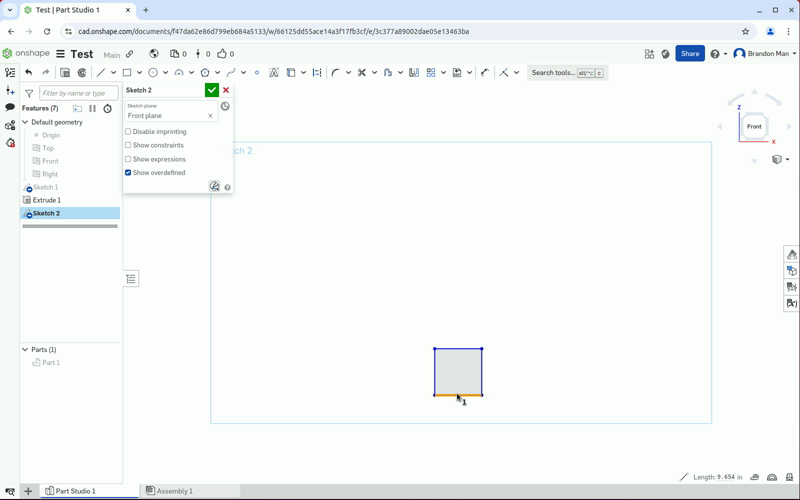
mouse_move(73, 352)
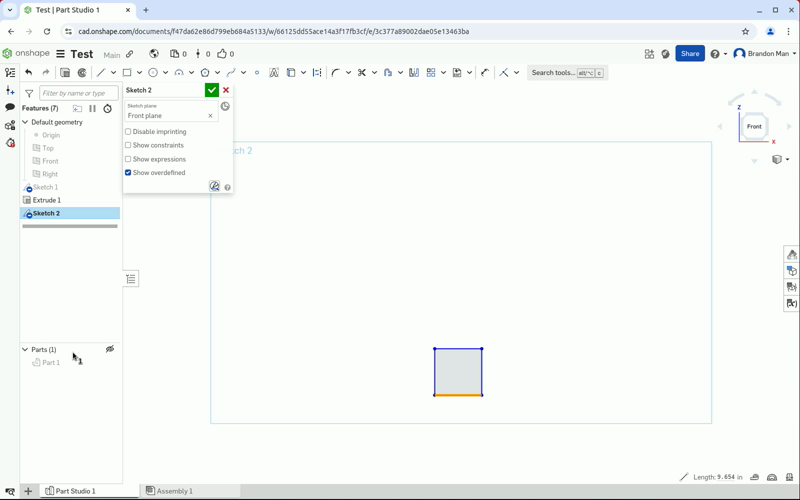
key(shift+y)
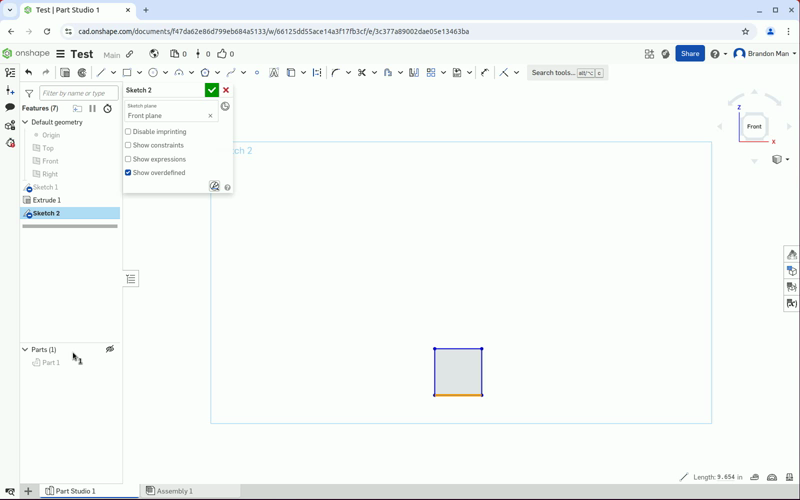
key(shift+e)
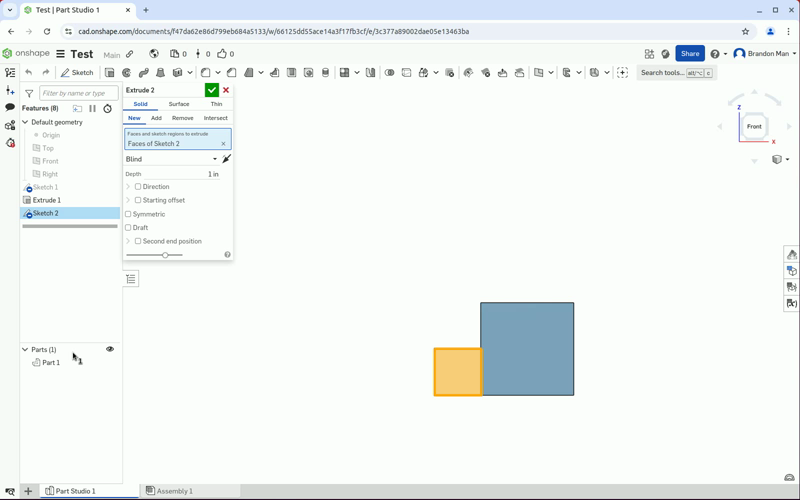
mouse_move(143, 106)
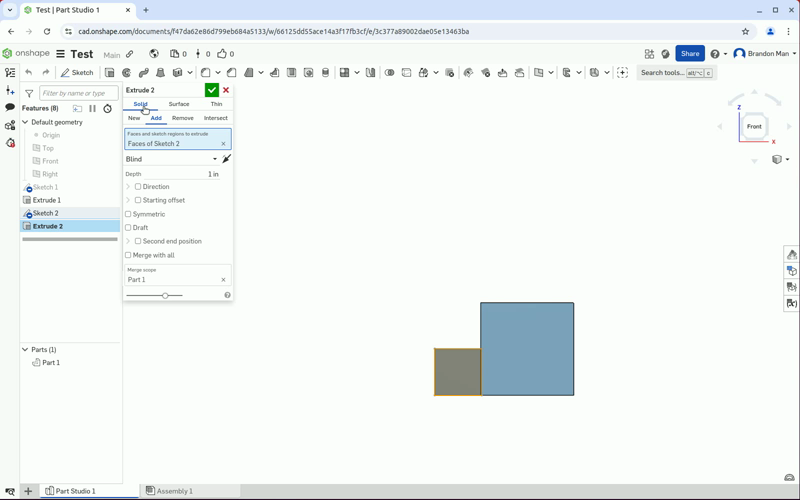
click(143, 106)
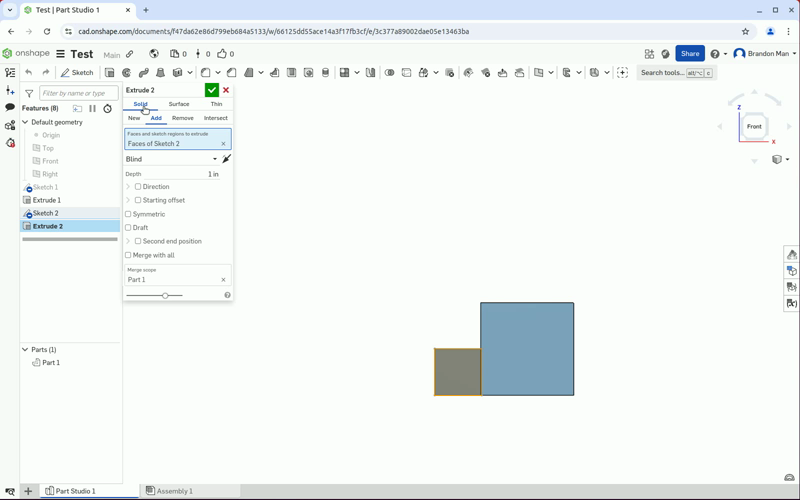
mouse_move(137, 120)
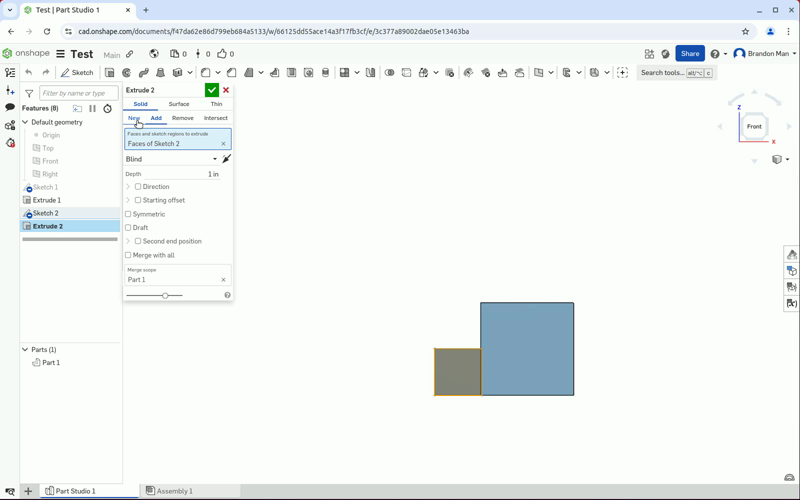
click(137, 120)
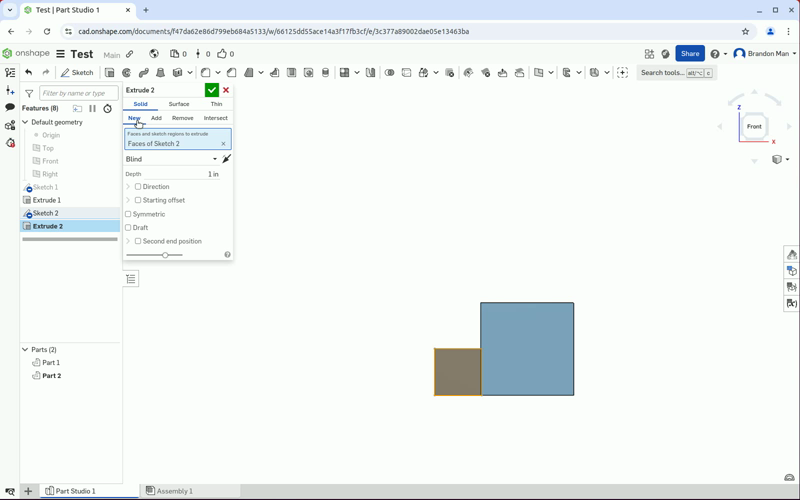
key(tab, 4)
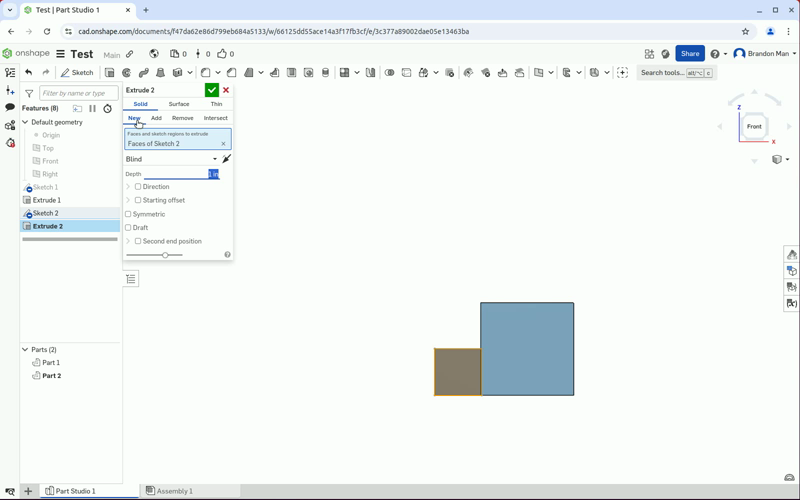
text(19.016)
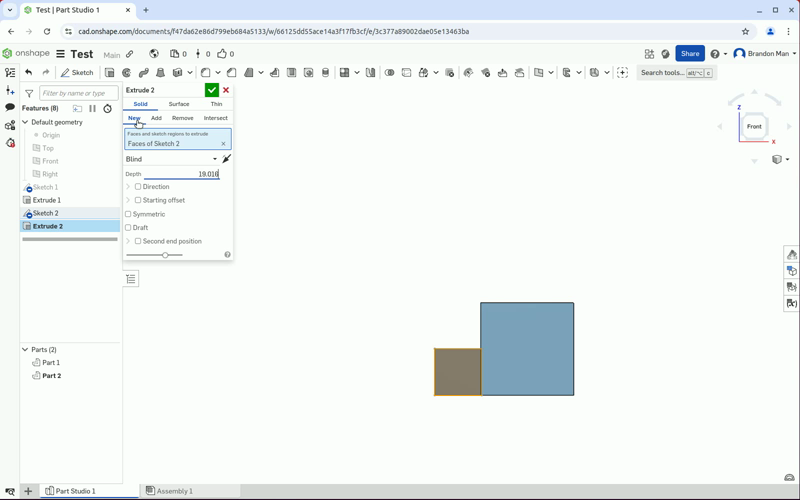
key(enter)
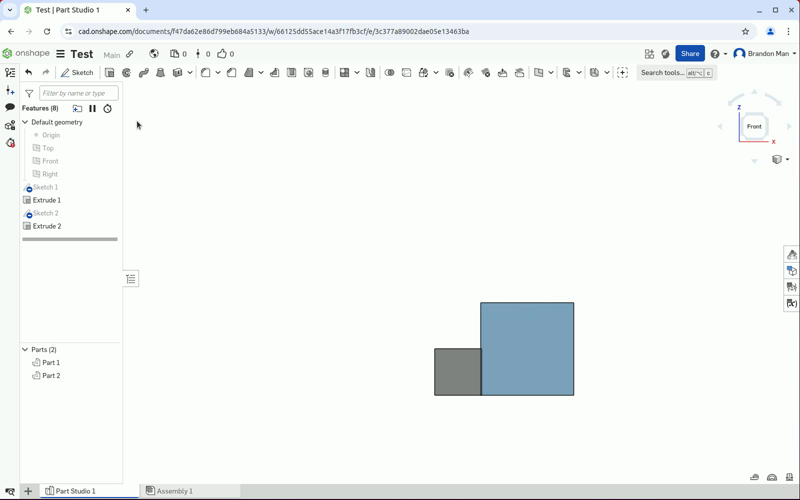
key(shift+h)
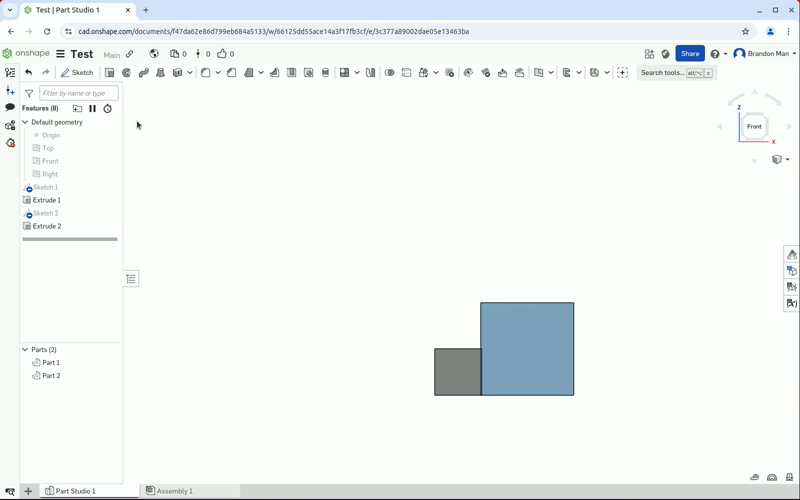
key(shift+h)
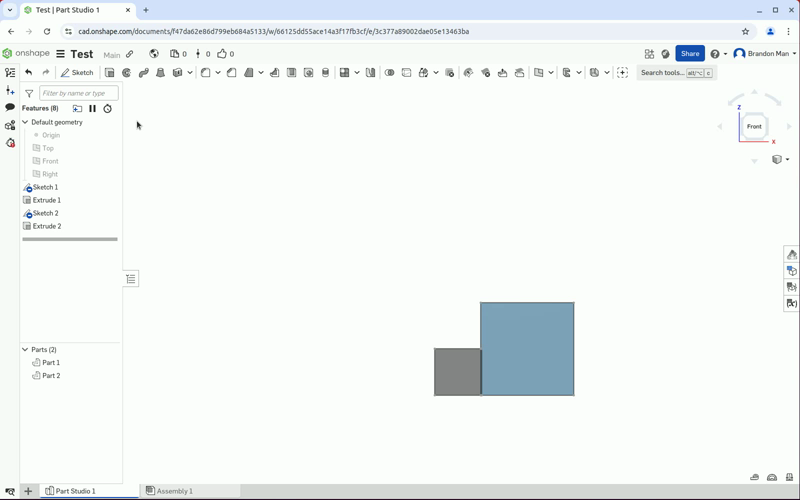
key(shift+7)
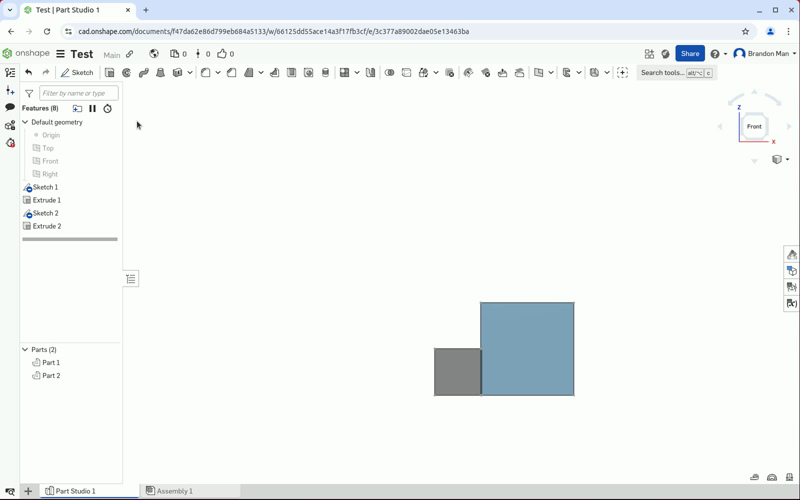
key(left, 2)
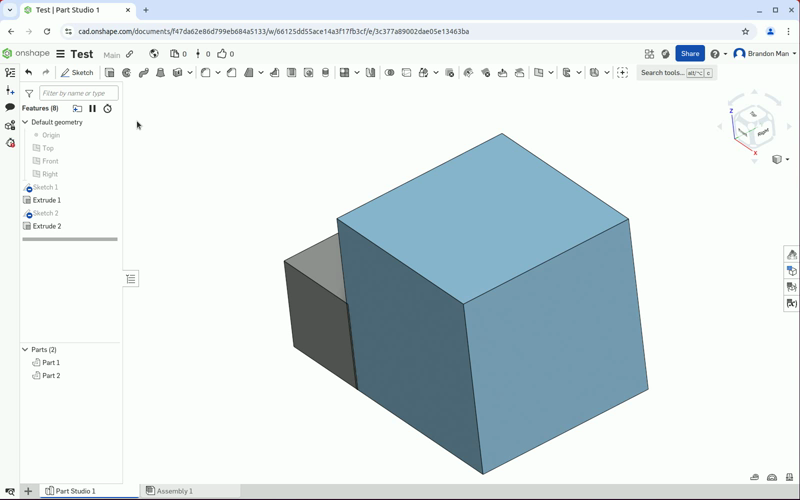
key(down, 2)
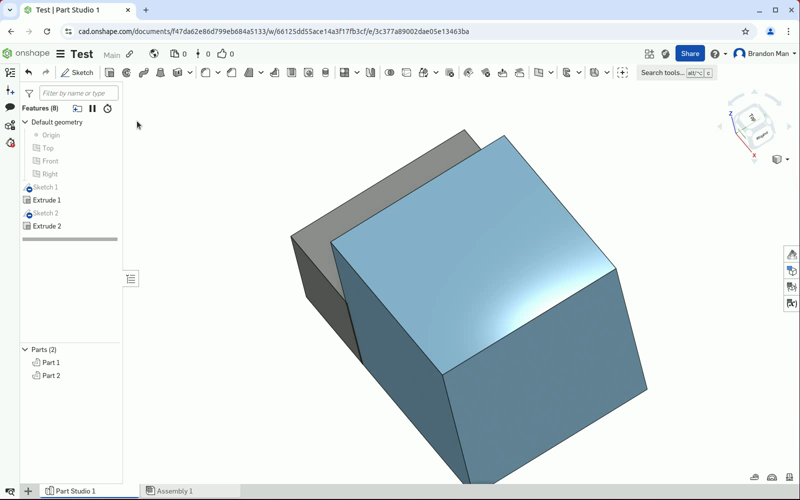
key(up, 2)
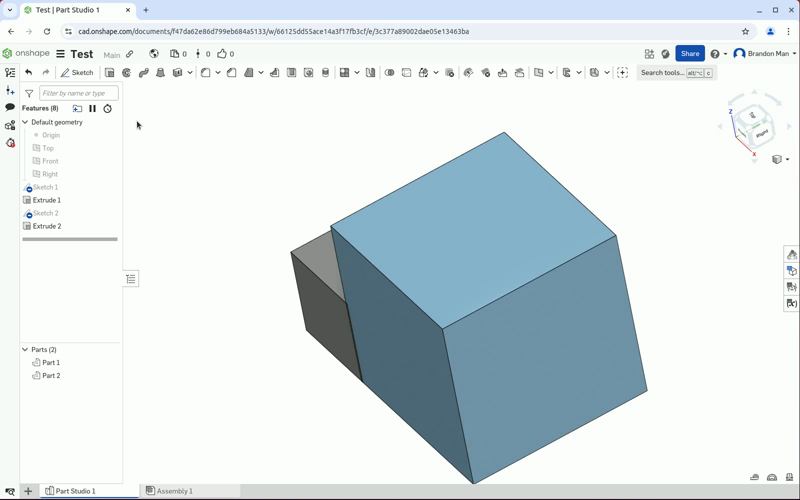
key(right, 2)
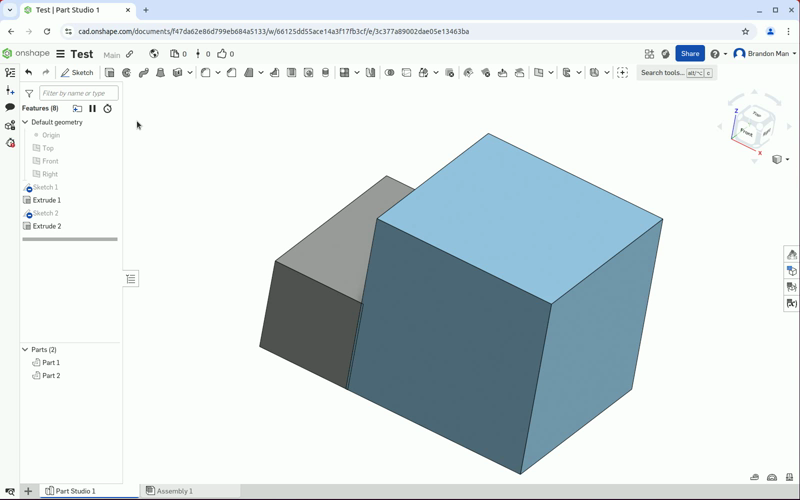
mouse_move(73, 189)
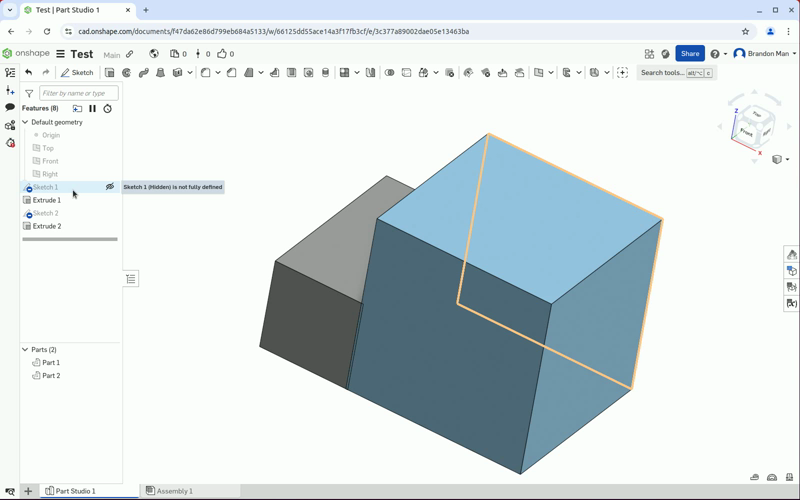
click(73, 189)